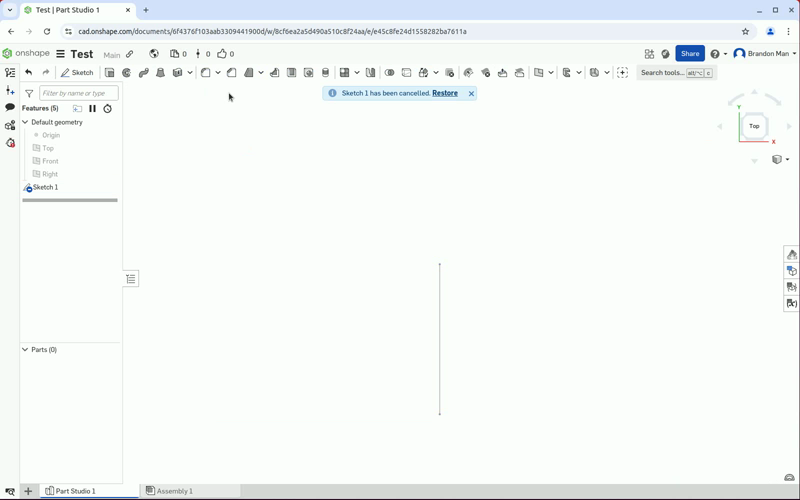
key(shift+h)
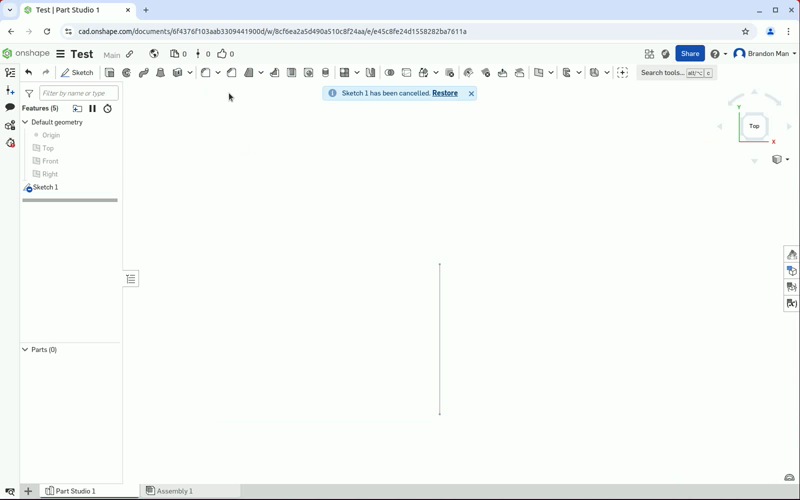
key(shift+s)
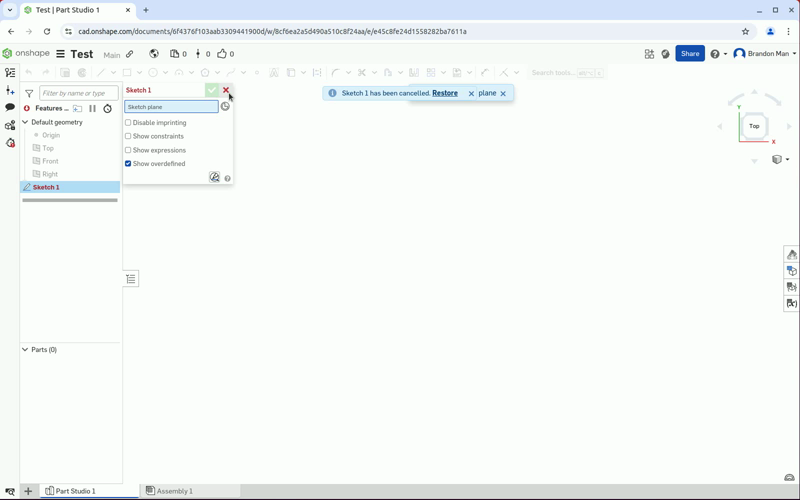
mouse_move(73, 150)
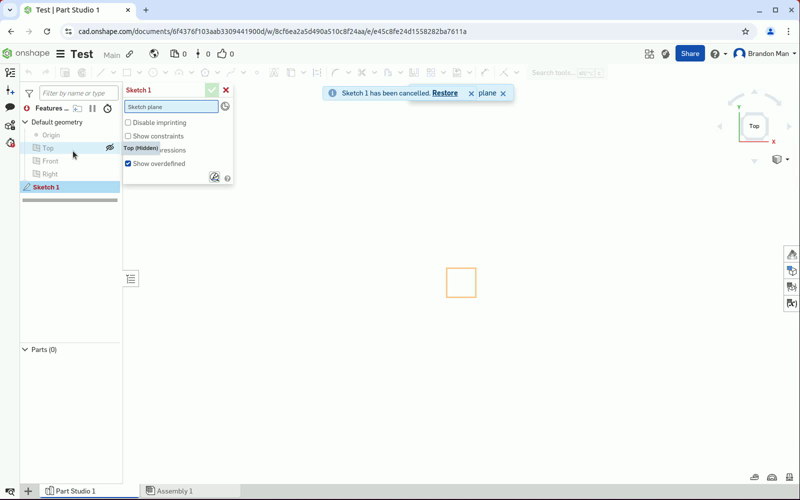
click(73, 150)
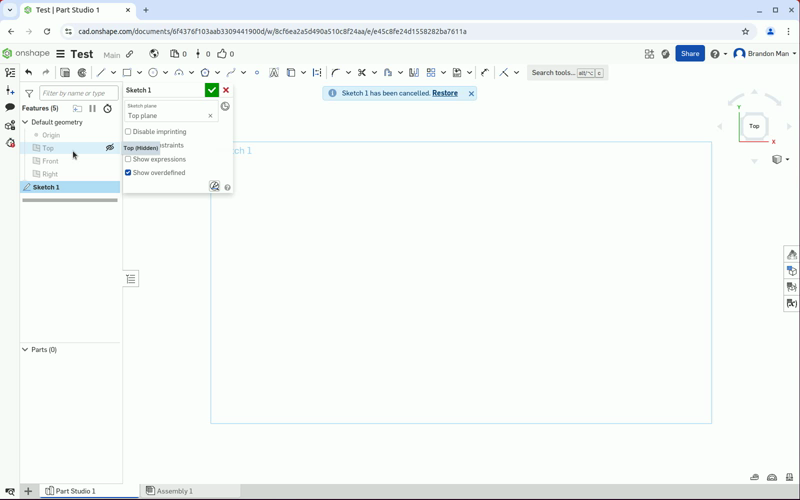
mouse_move(73, 352)
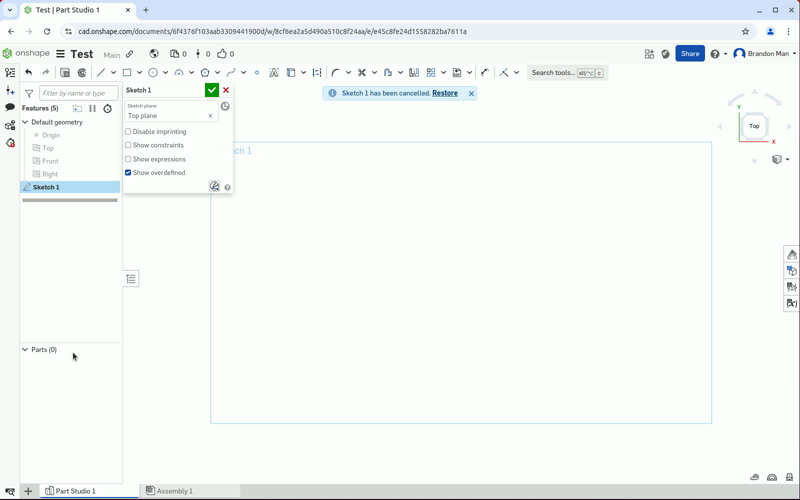
key(y)
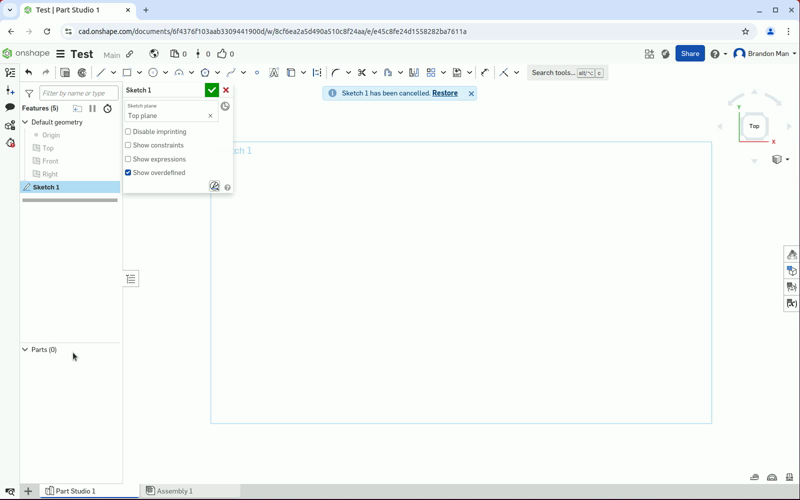
key(l)
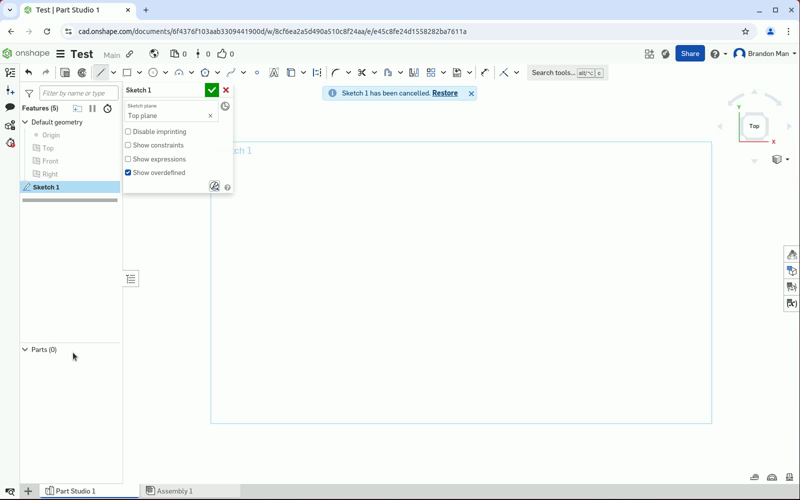
key_down(shift)
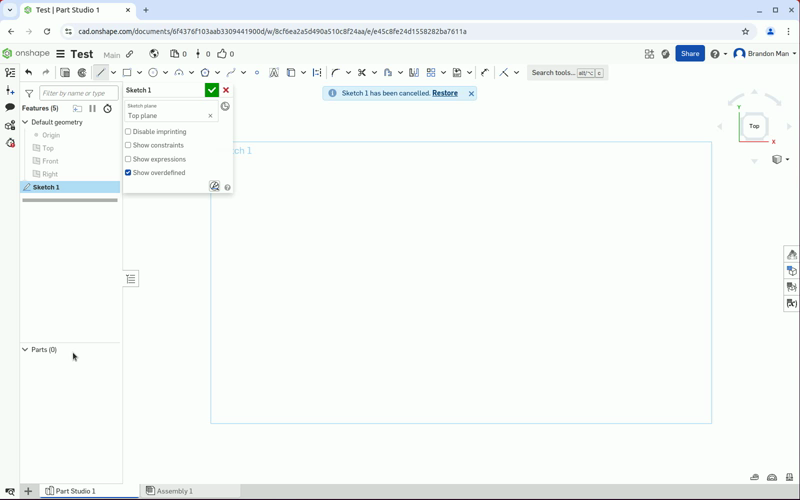
mouse_move(348, 381)
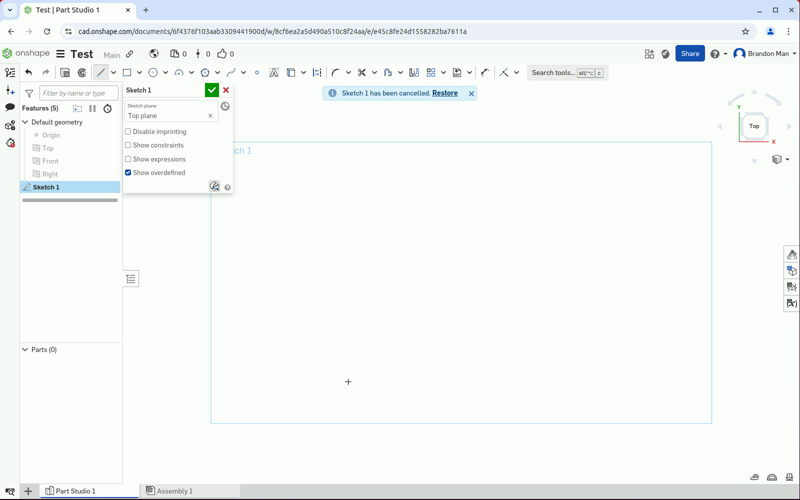
click(348, 381)
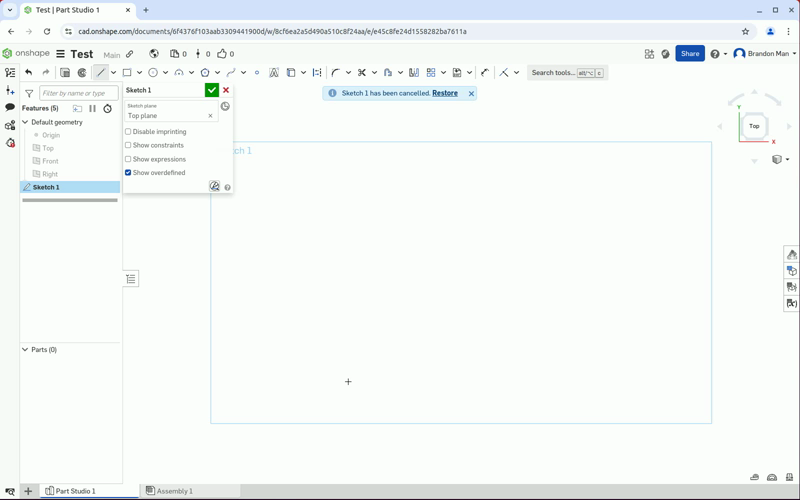
key_up(shift)
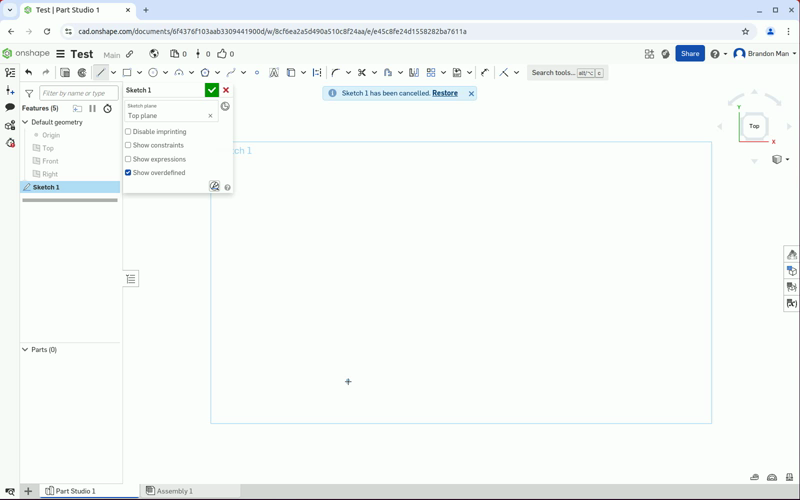
key_down(shift)
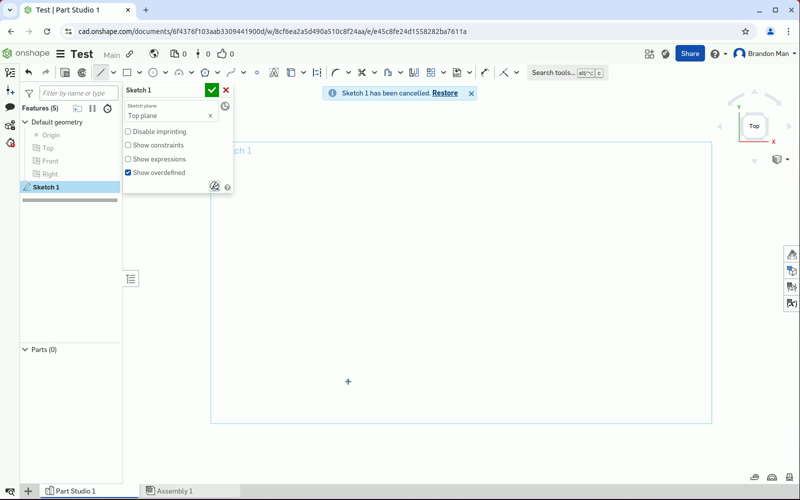
mouse_move(572, 381)
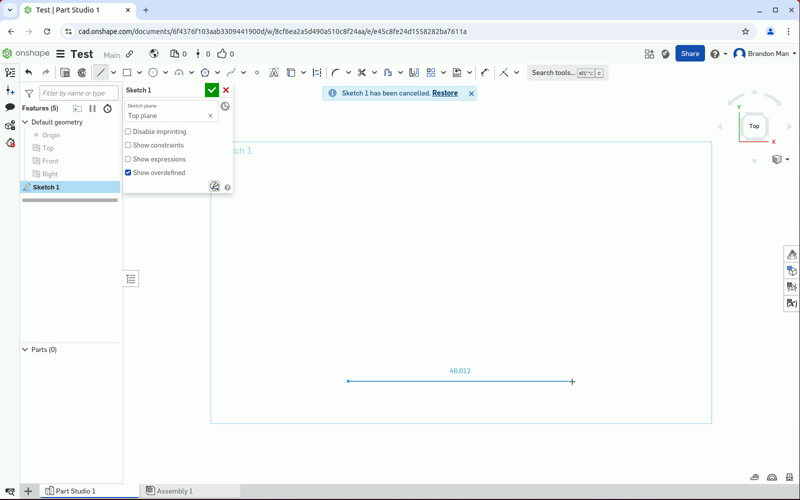
click(572, 381)
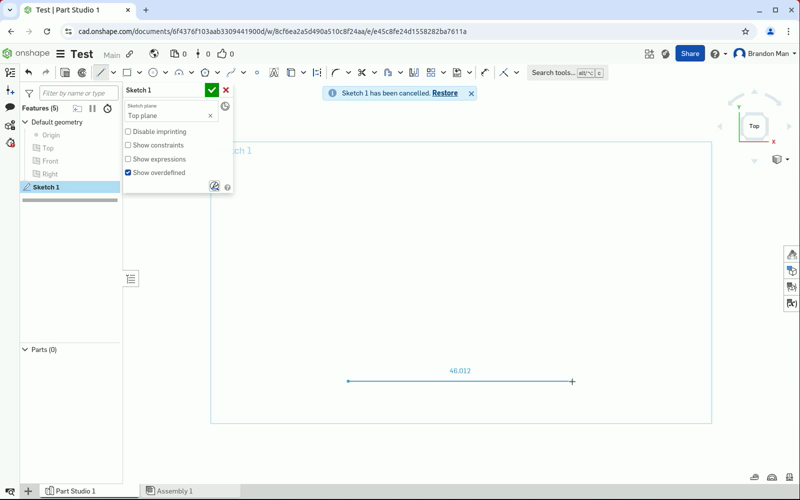
key_up(shift)
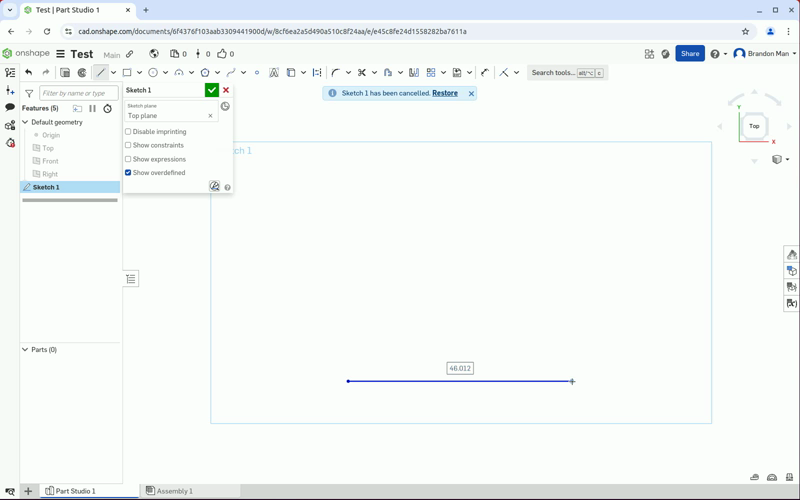
key_down(shift)
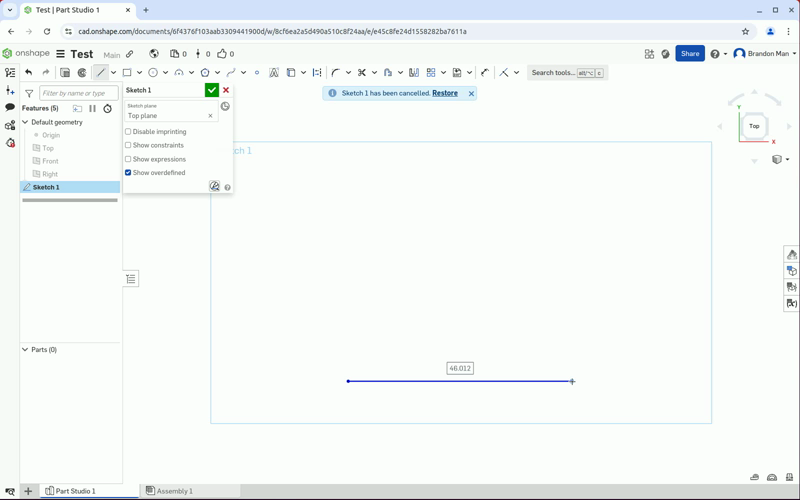
mouse_move(572, 185)
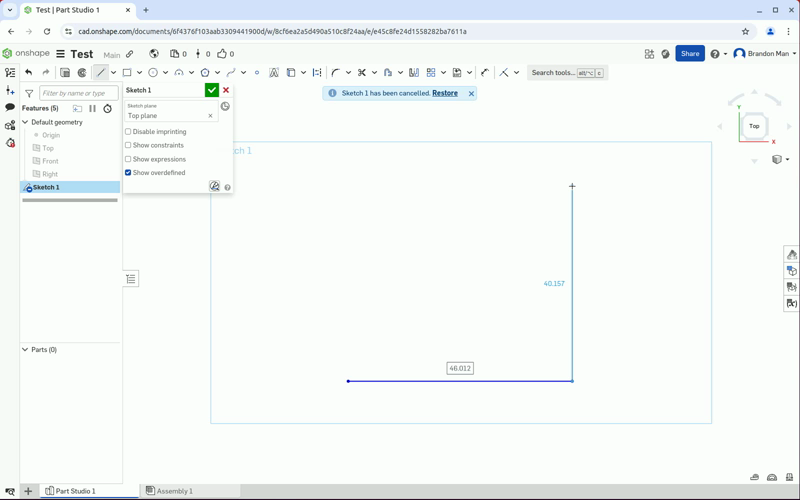
click(572, 185)
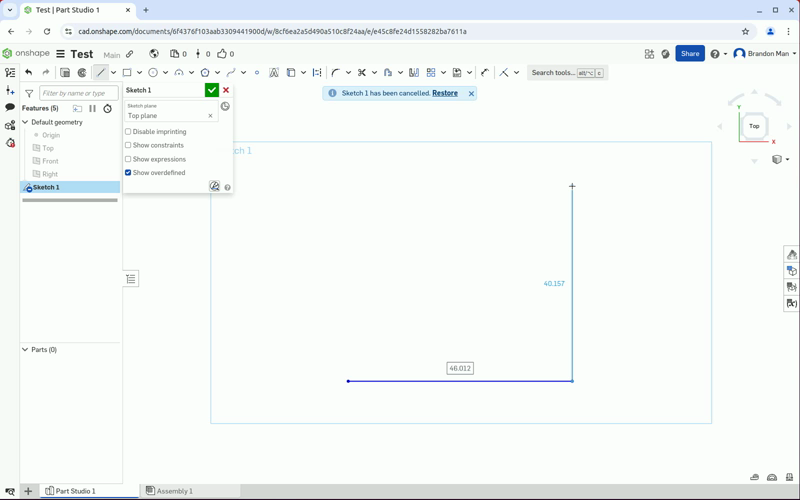
key_up(shift)
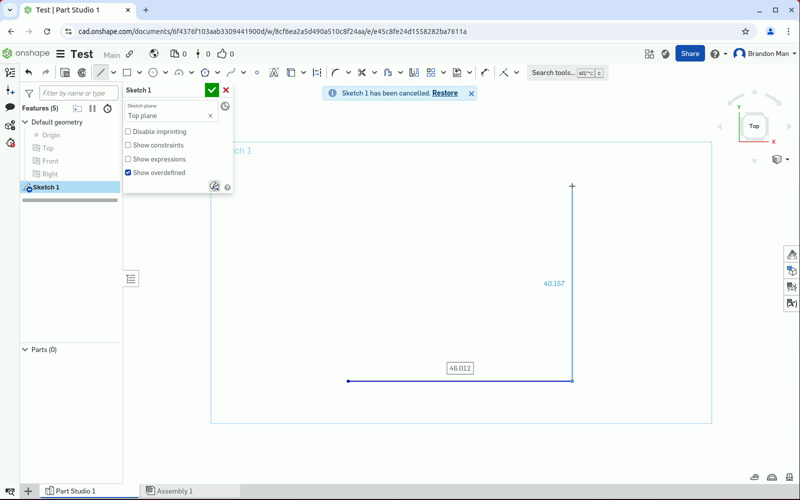
key_down(shift)
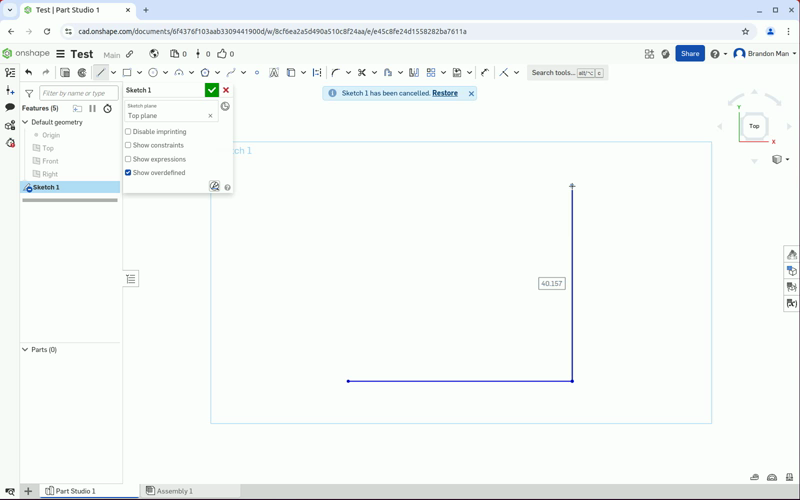
mouse_move(348, 185)
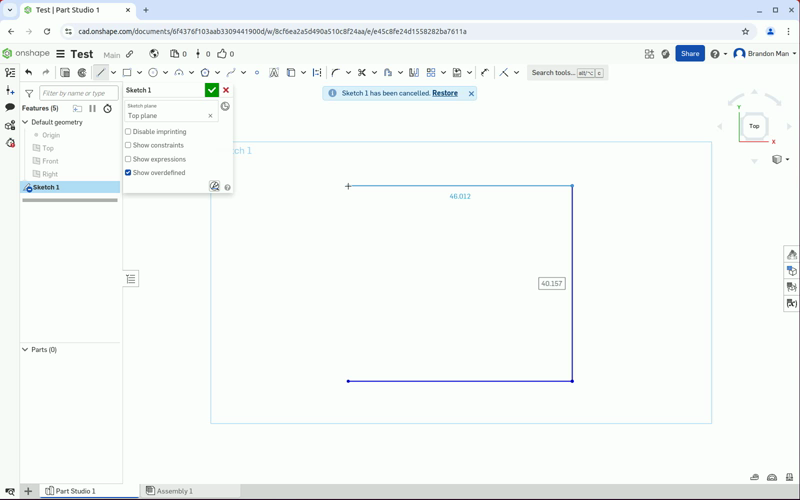
click(348, 185)
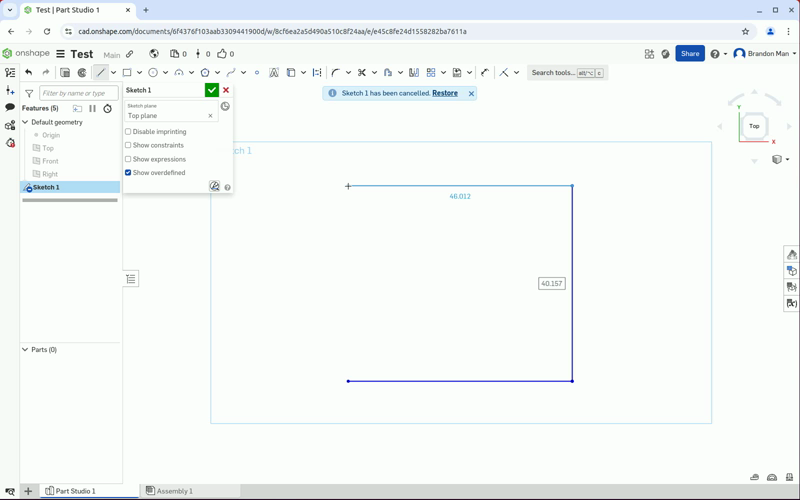
key_up(shift)
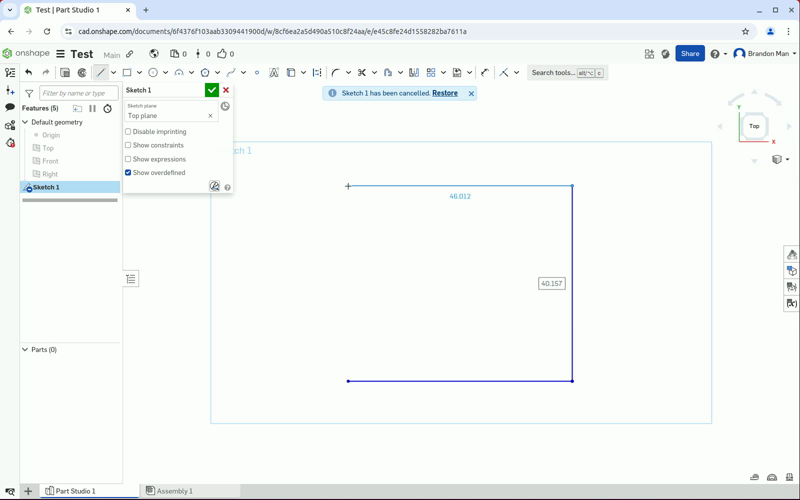
key_down(shift)
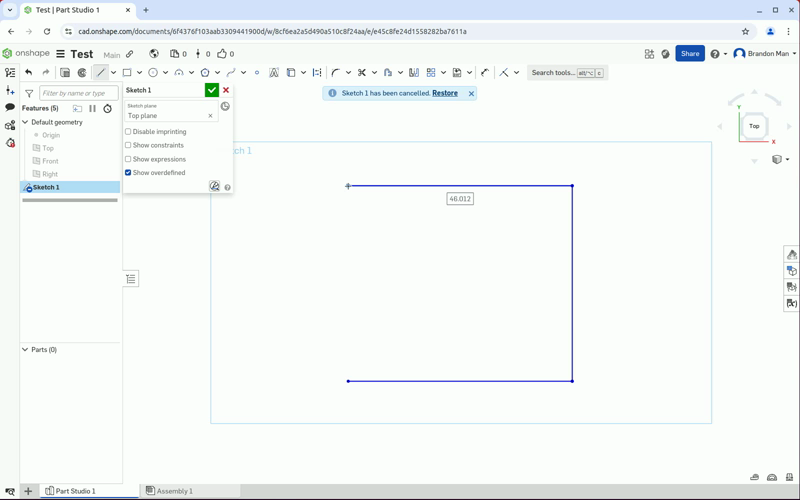
mouse_move(348, 381)
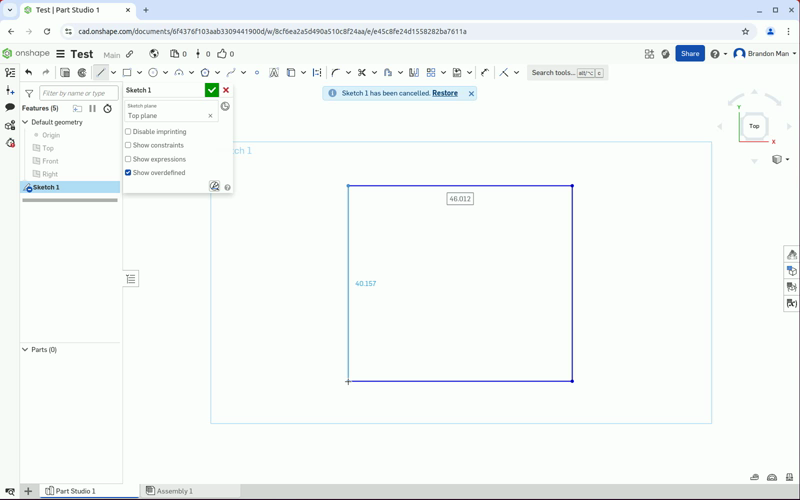
key_up(shift)
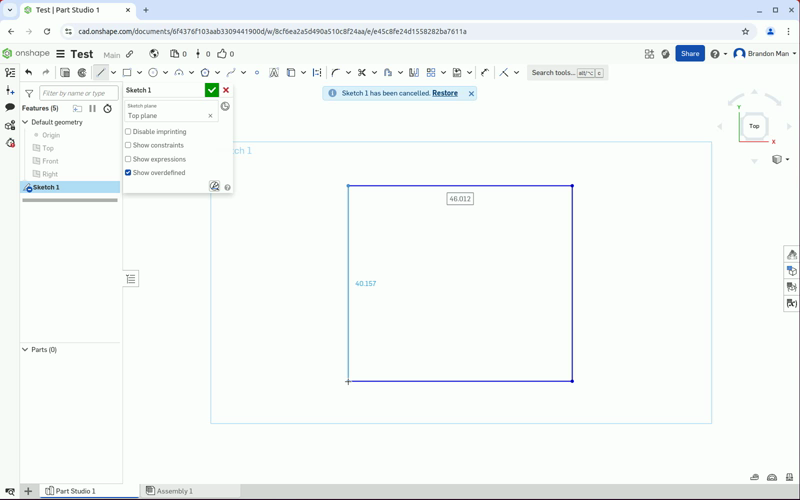
click(348, 381)
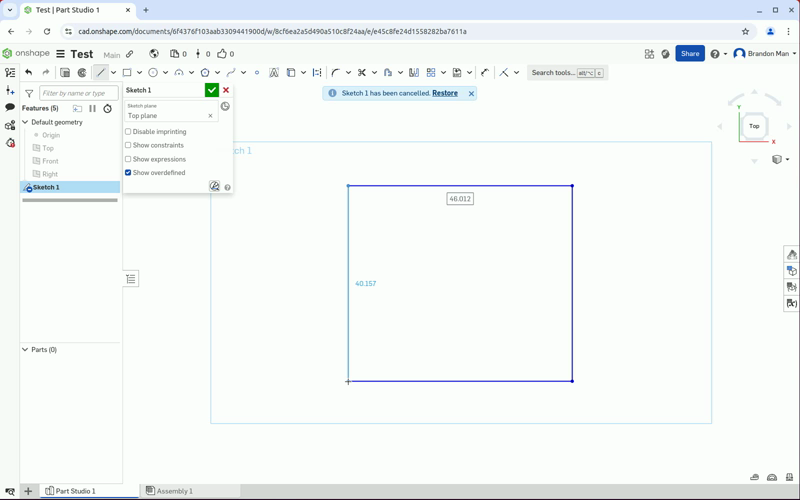
key(esc)
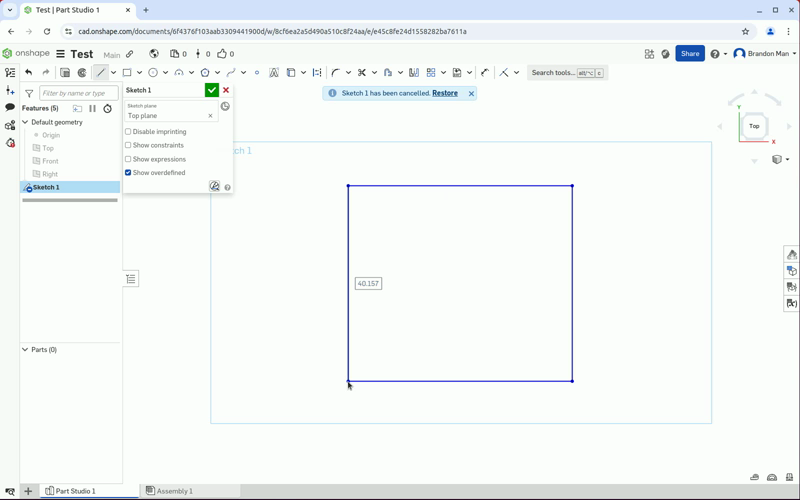
mouse_move(387, 313)
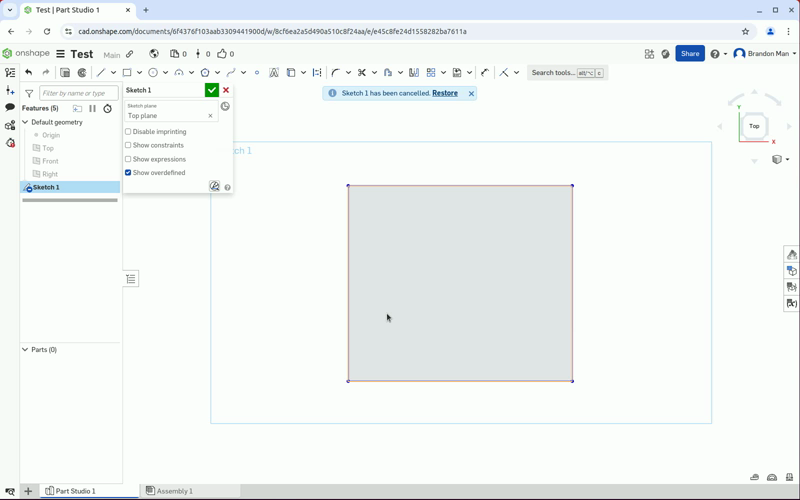
click(387, 313)
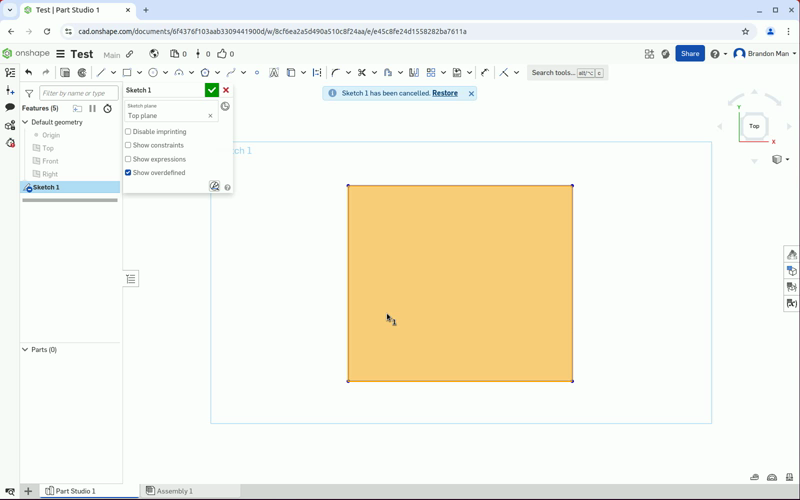
mouse_move(73, 352)
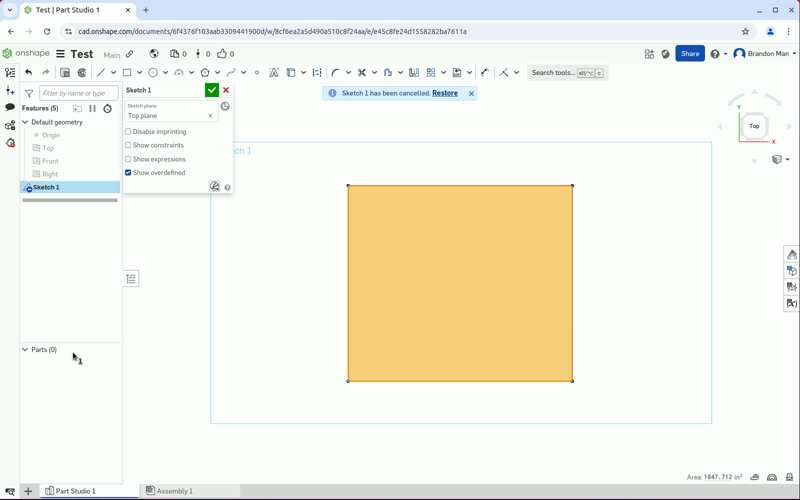
key(shift+y)
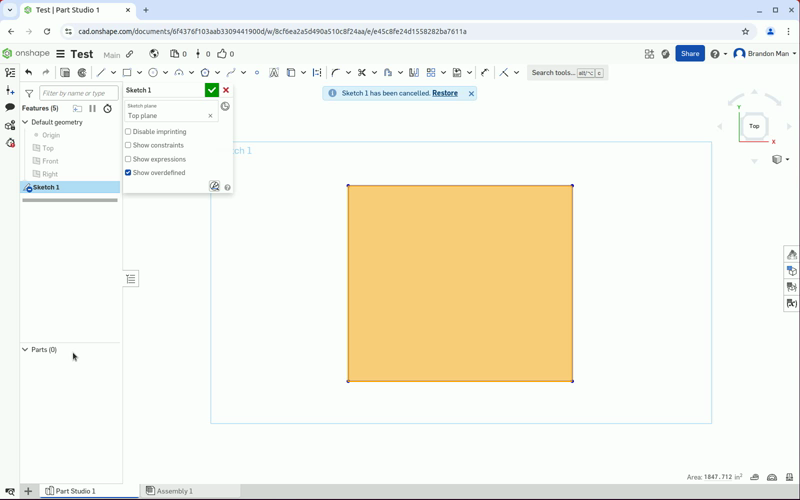
key(shift+e)
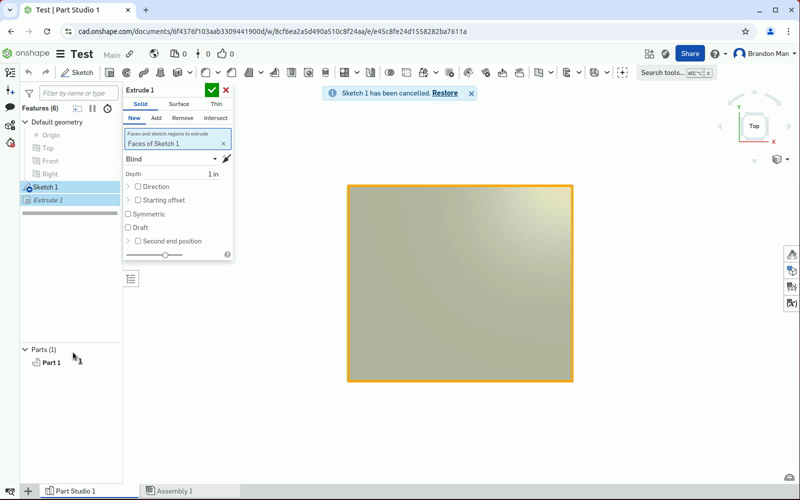
mouse_move(143, 106)
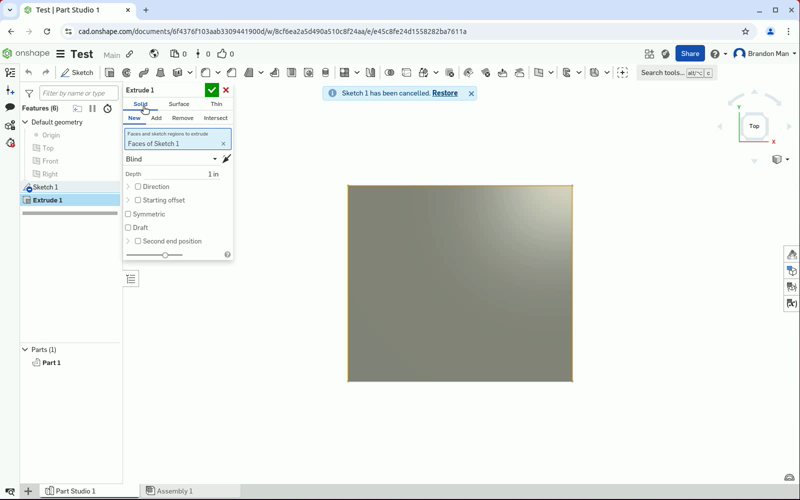
click(143, 106)
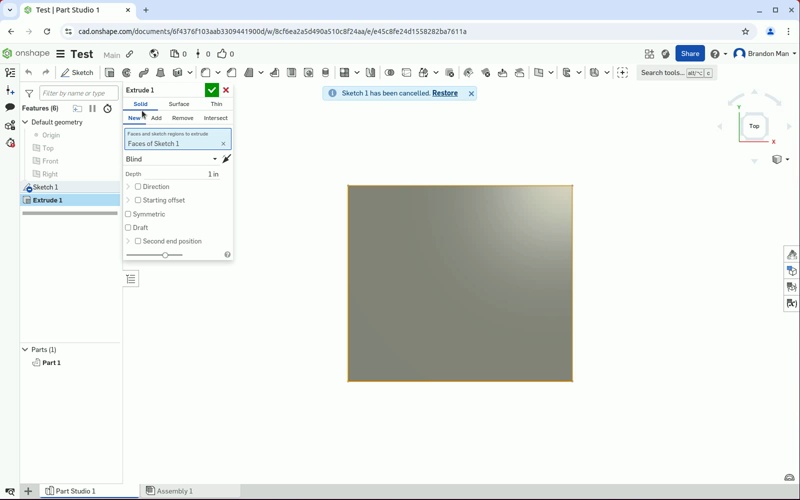
mouse_move(137, 120)
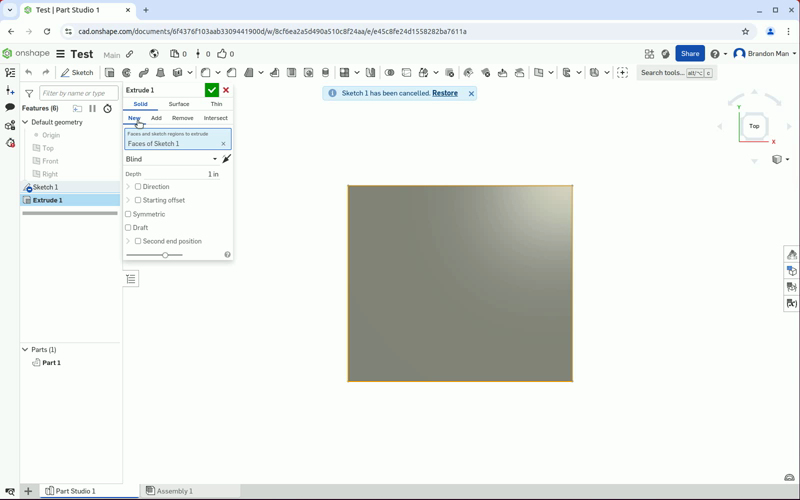
click(137, 120)
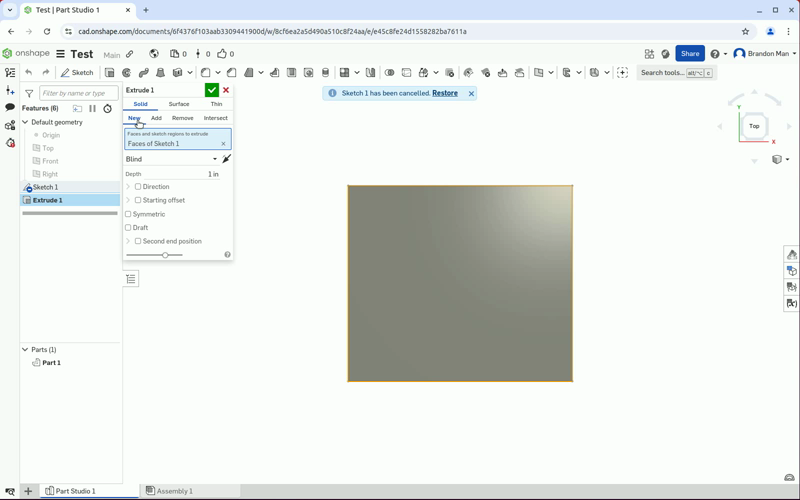
key(tab, 4)
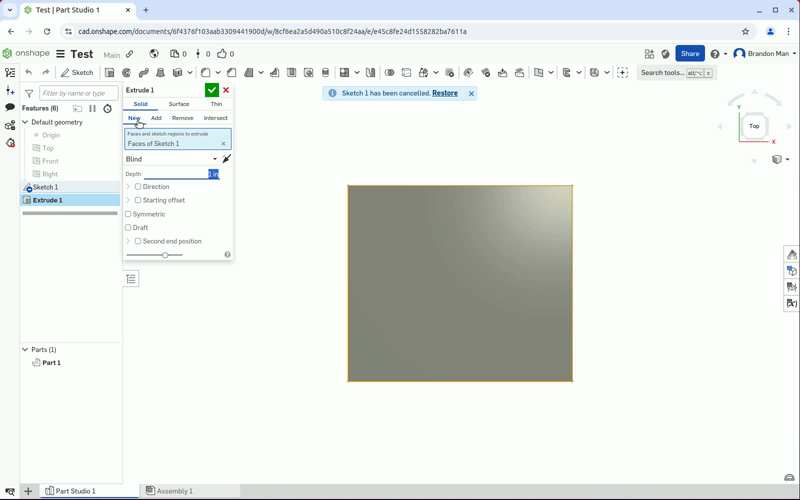
text(-12.998)
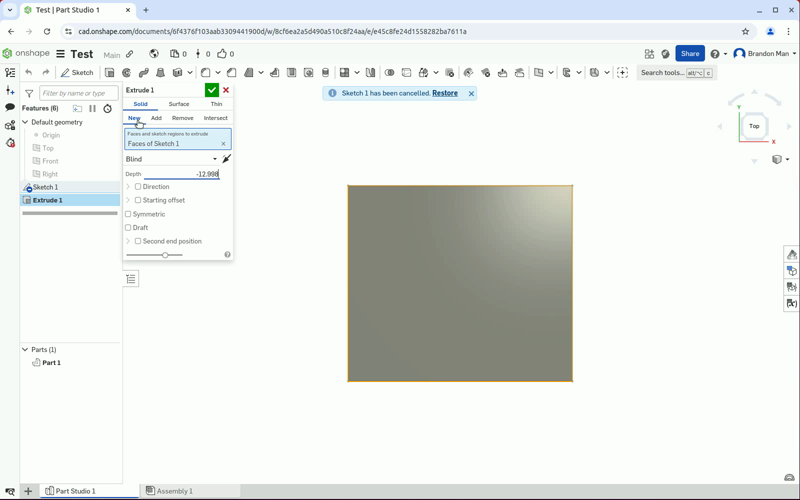
key(tab, 3)
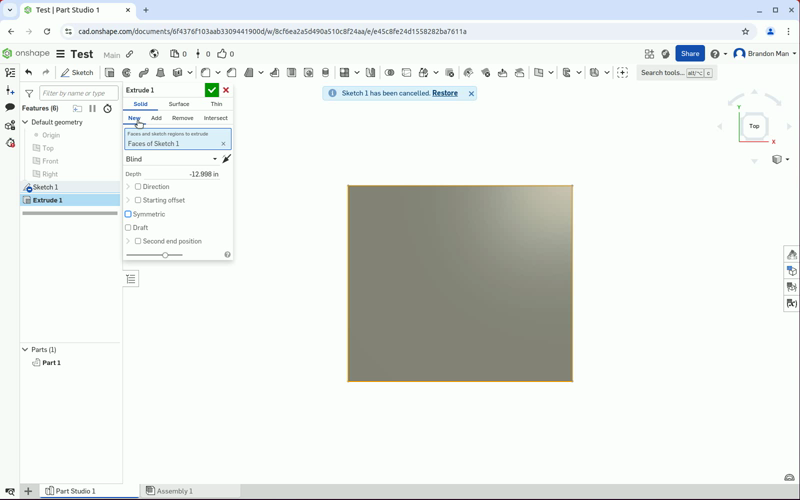
key(space)
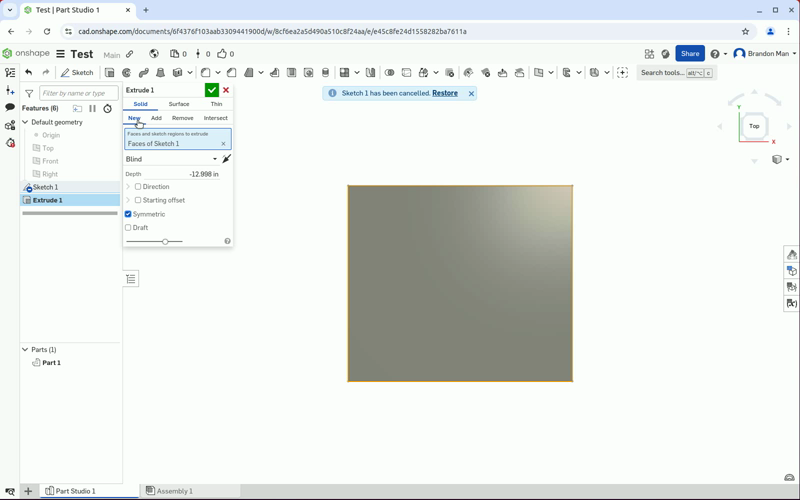
key(enter)
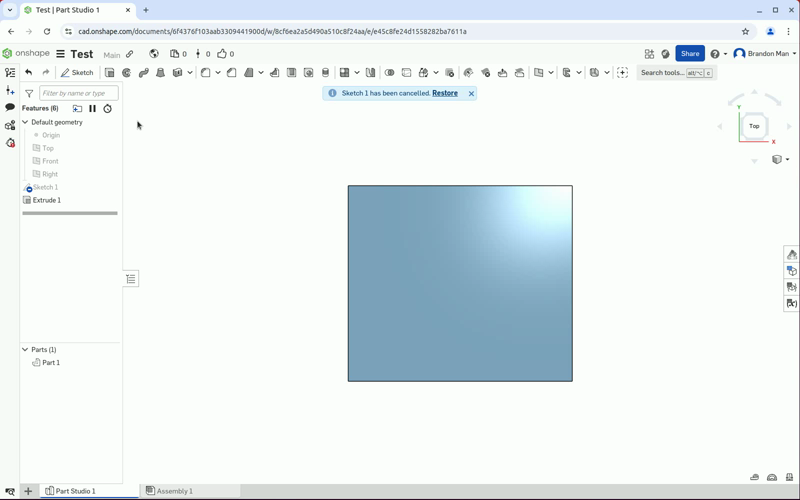
key(shift+h)
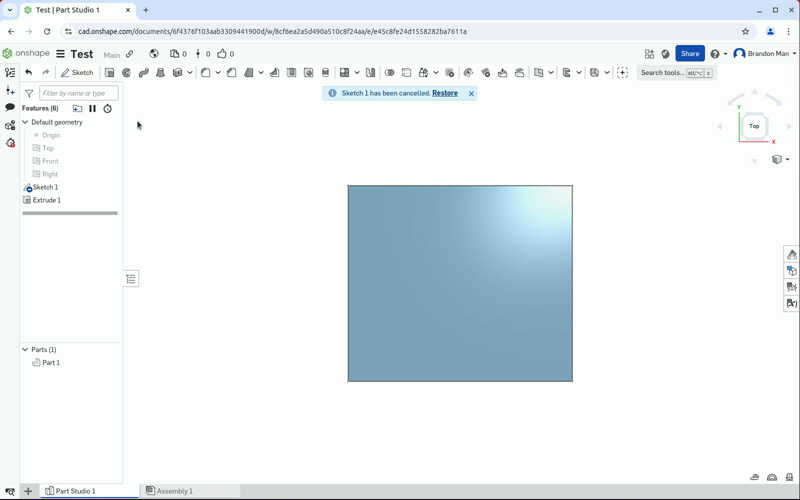
key(shift+h)
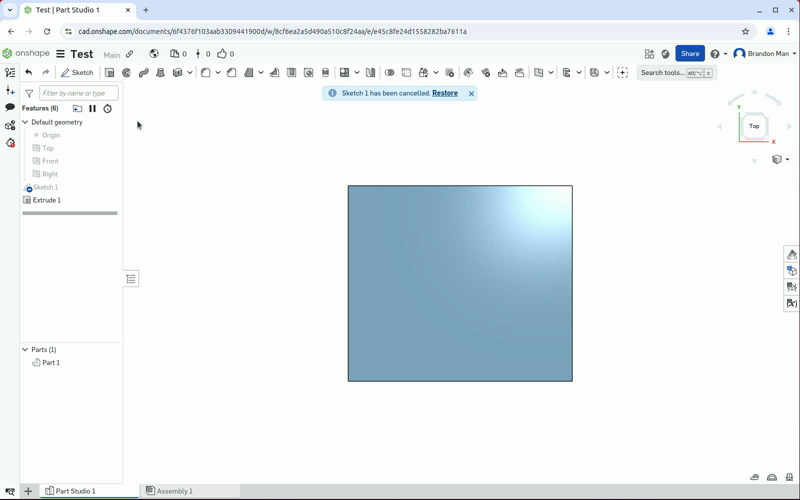
mouse_move(73, 189)
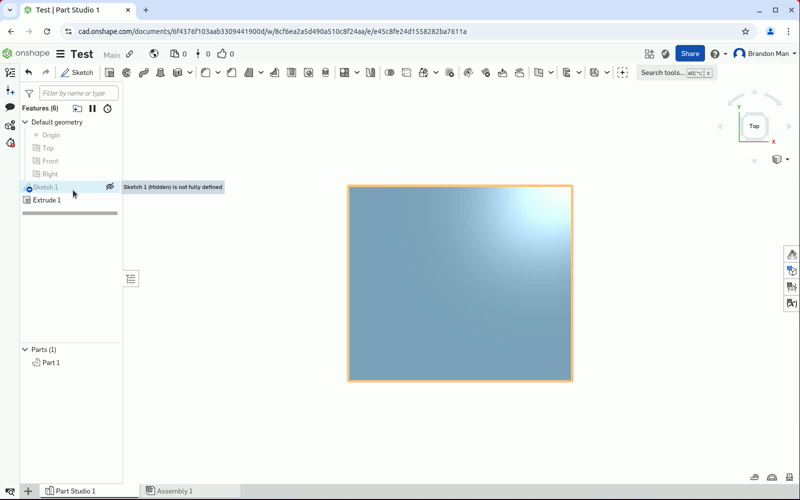
click(73, 189)
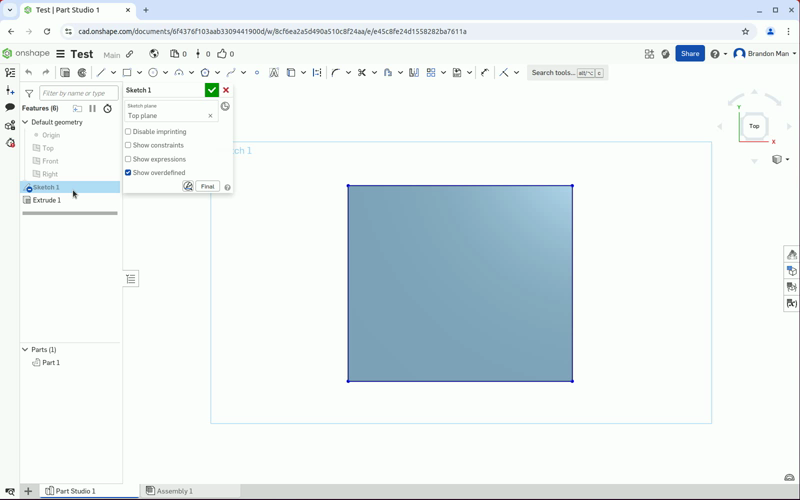
mouse_move(229, 92)
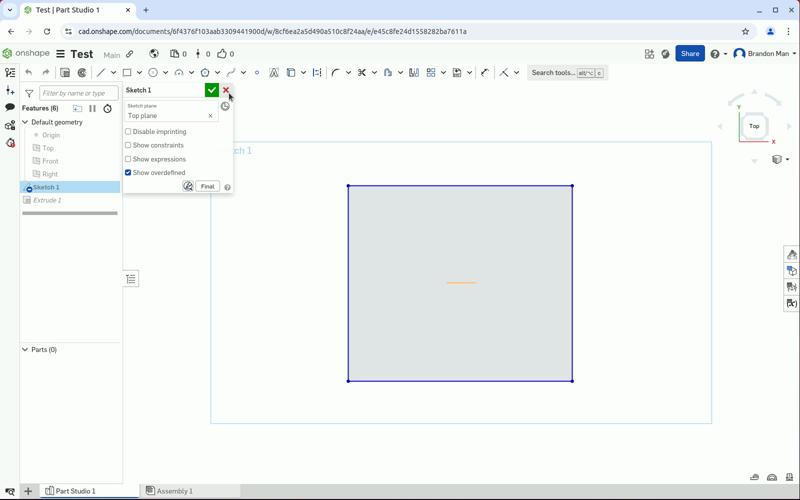
click(229, 92)
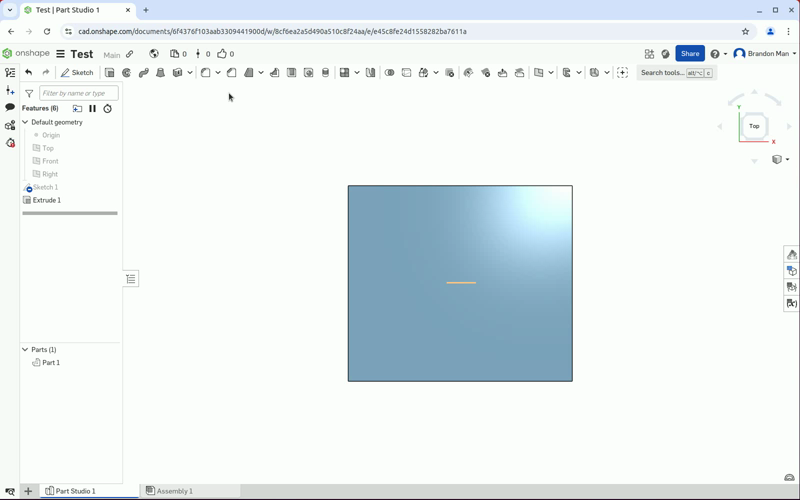
mouse_move(541, 75)
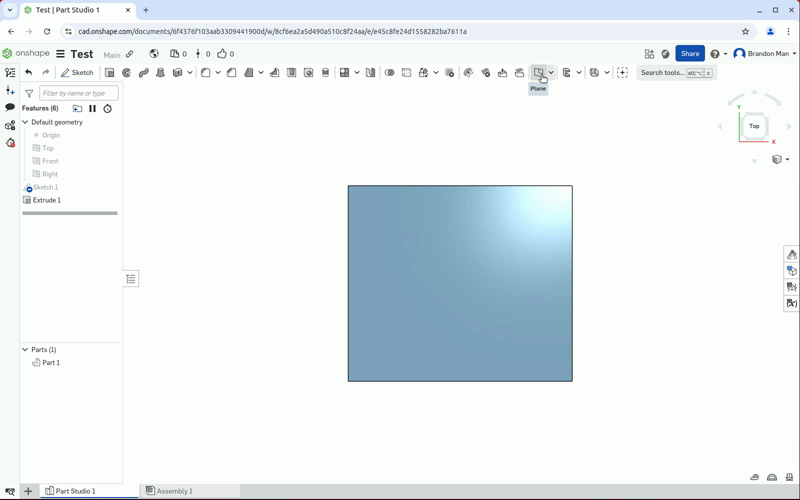
click(541, 75)
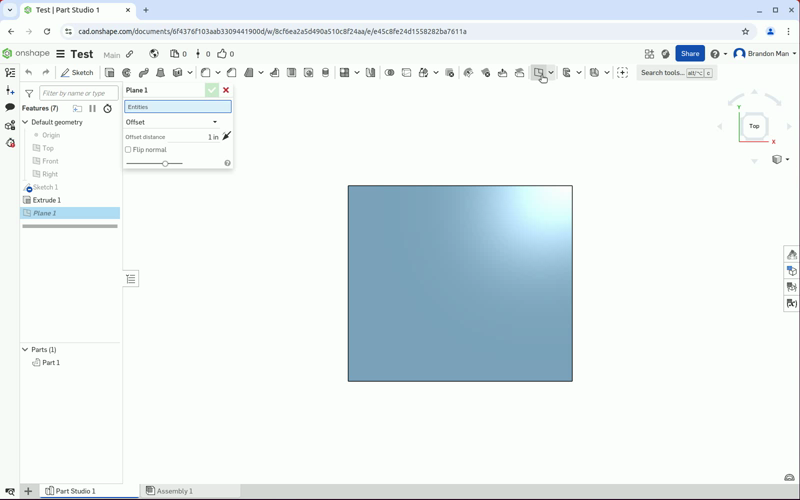
mouse_move(73, 150)
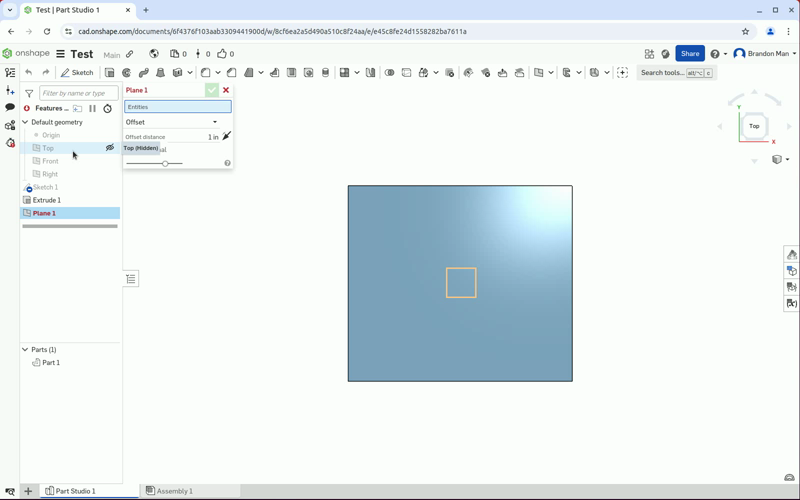
click(73, 150)
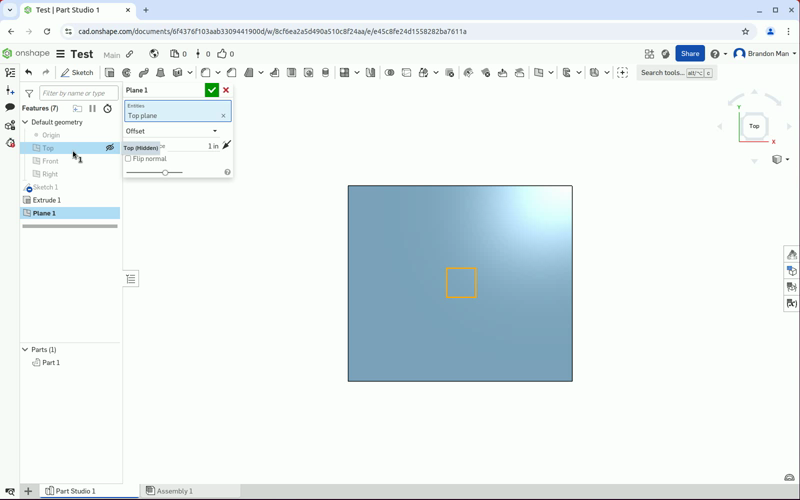
key(tab, 2)
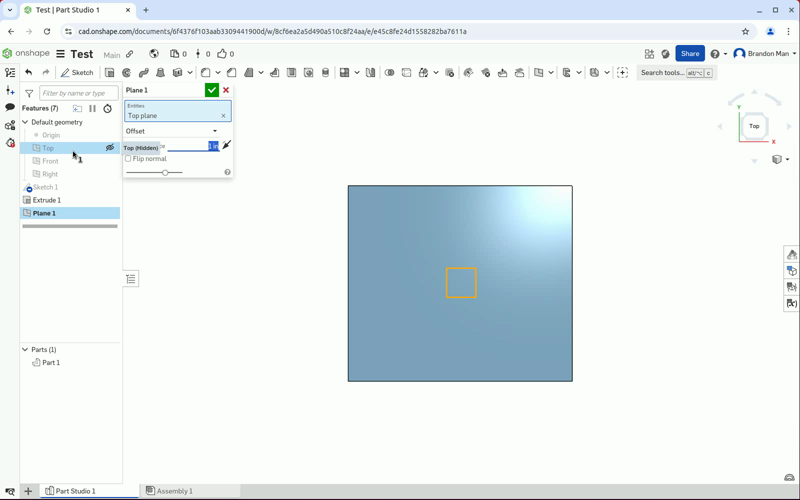
text(6.501)
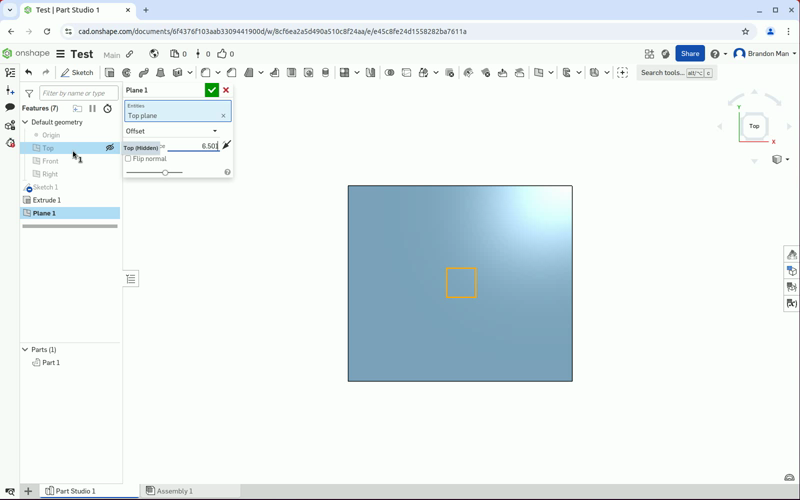
key(enter, 2)
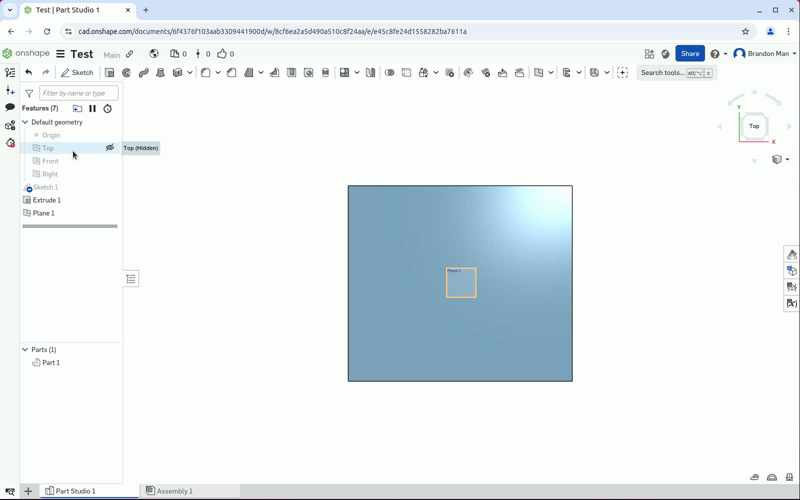
key(shift+s)
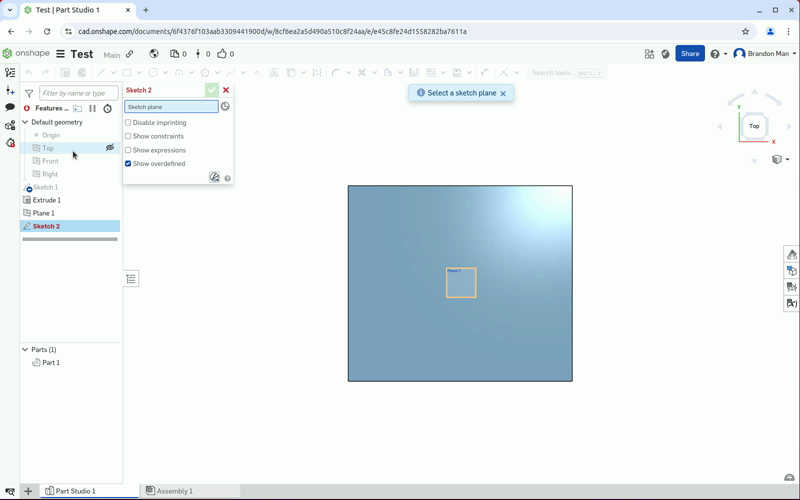
mouse_move(73, 215)
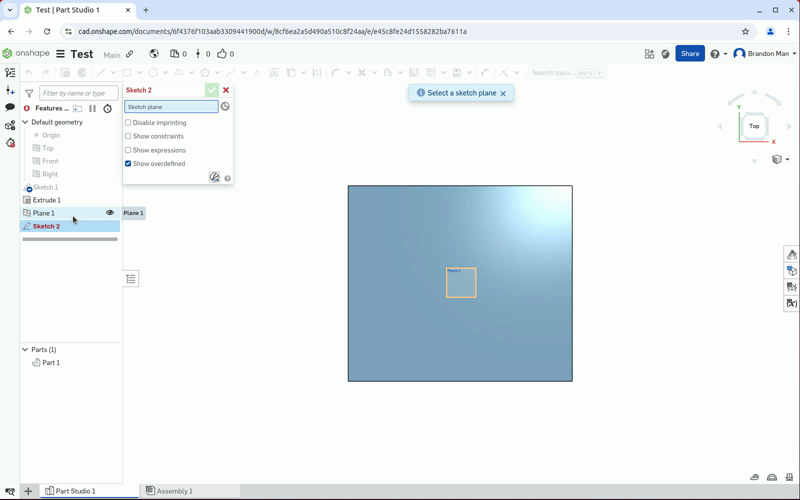
click(73, 215)
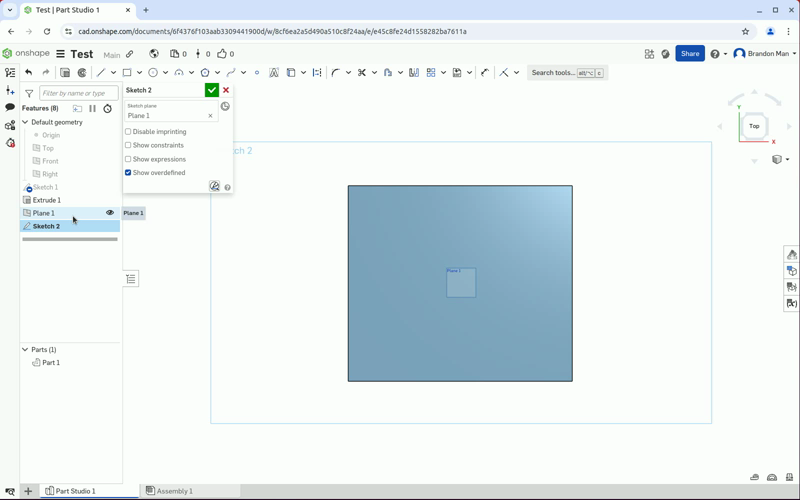
mouse_move(73, 352)
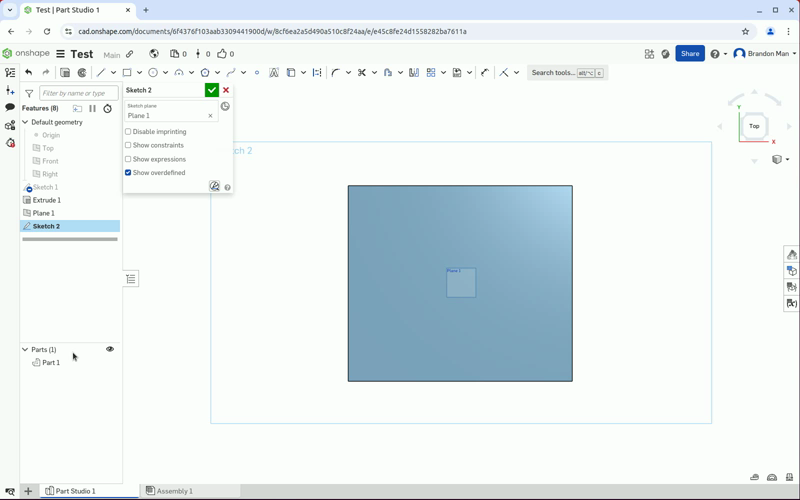
key(y)
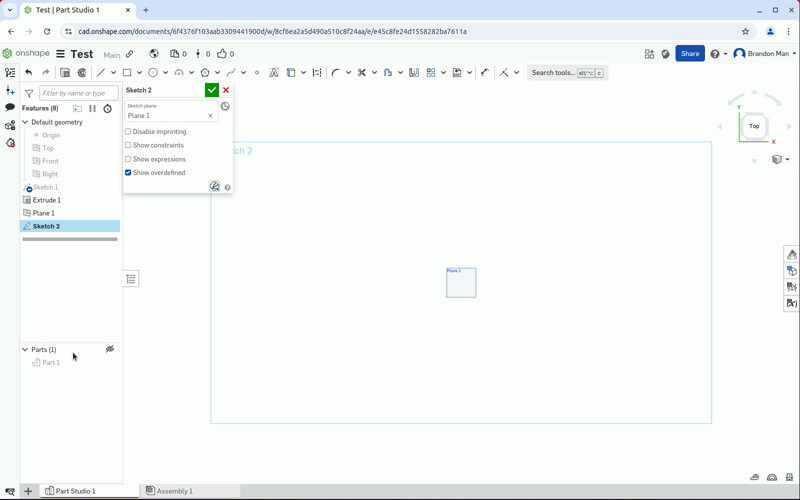
key(c)
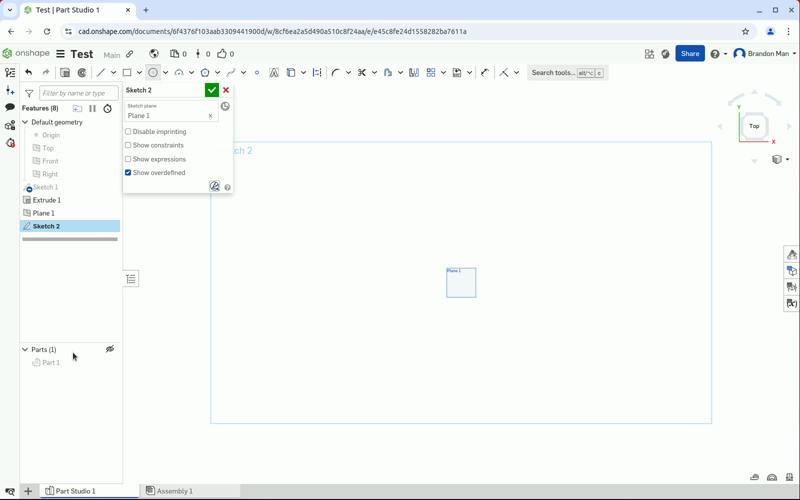
key_down(shift)
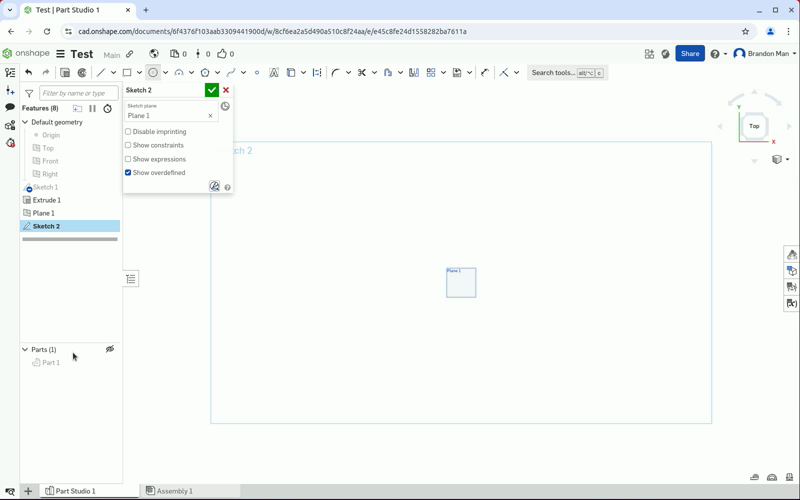
mouse_move(461, 282)
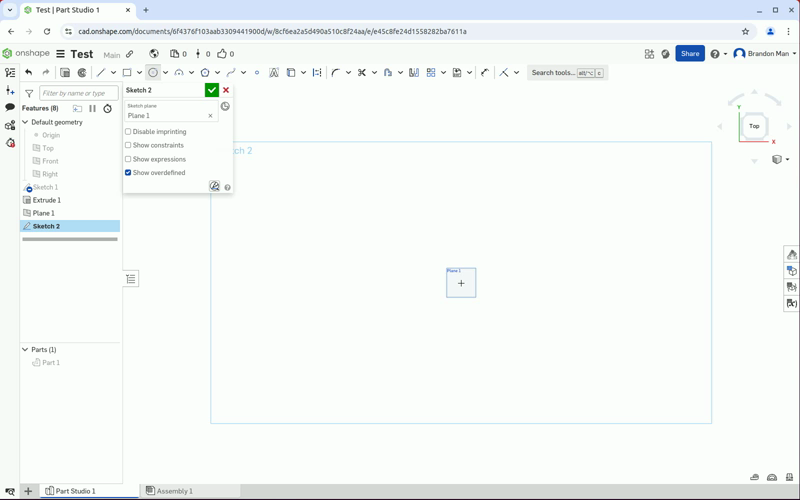
click(461, 282)
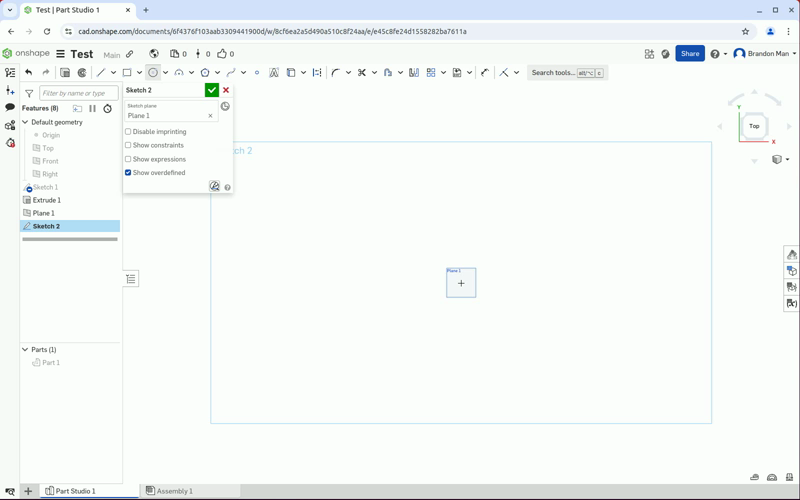
key_up(shift)
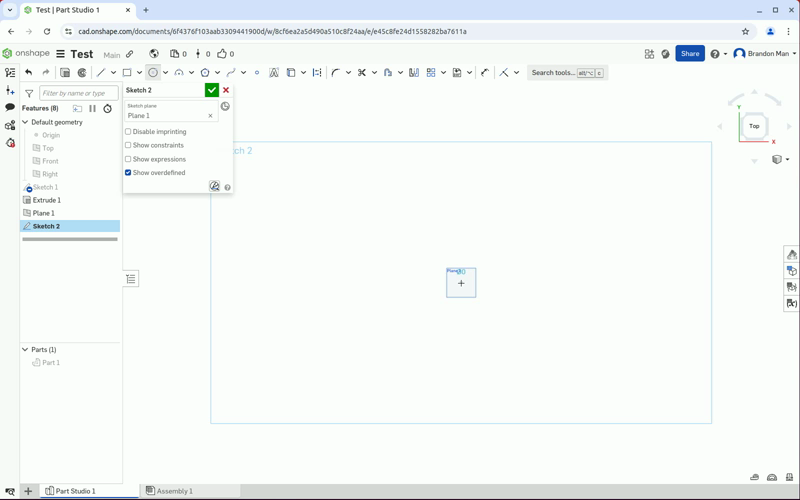
mouse_move(511, 282)
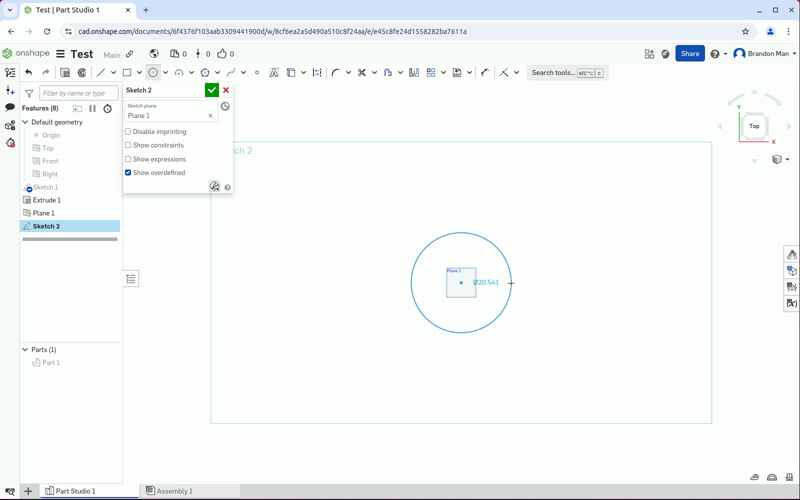
click(511, 282)
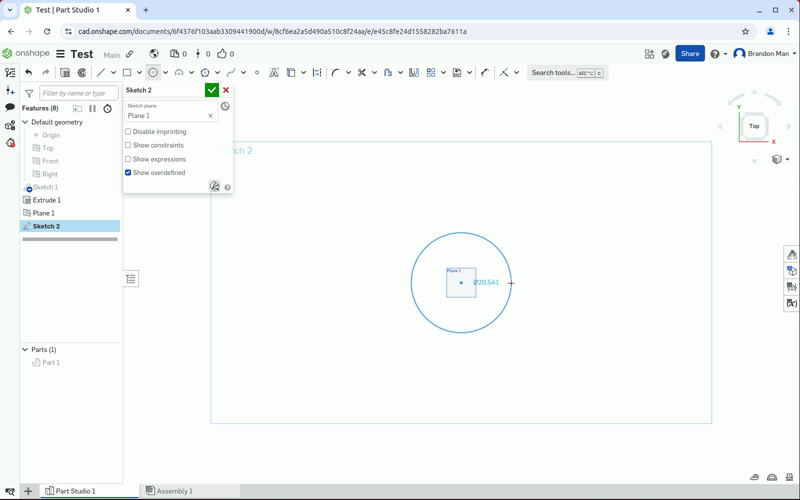
key(esc)
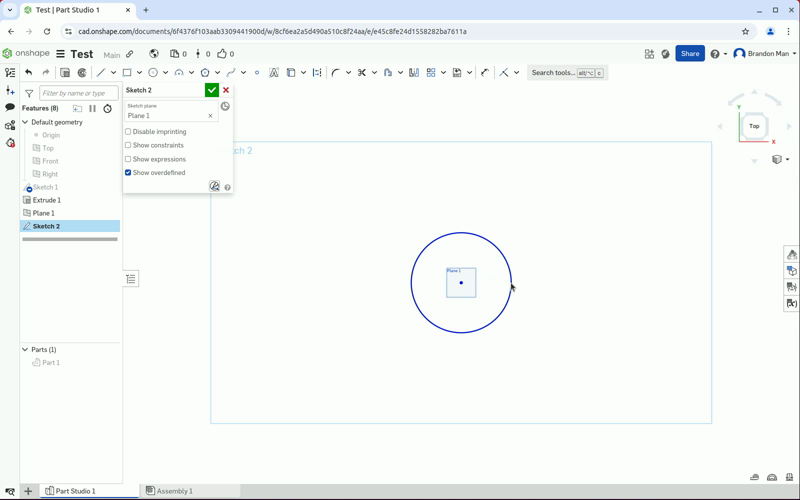
mouse_move(418, 293)
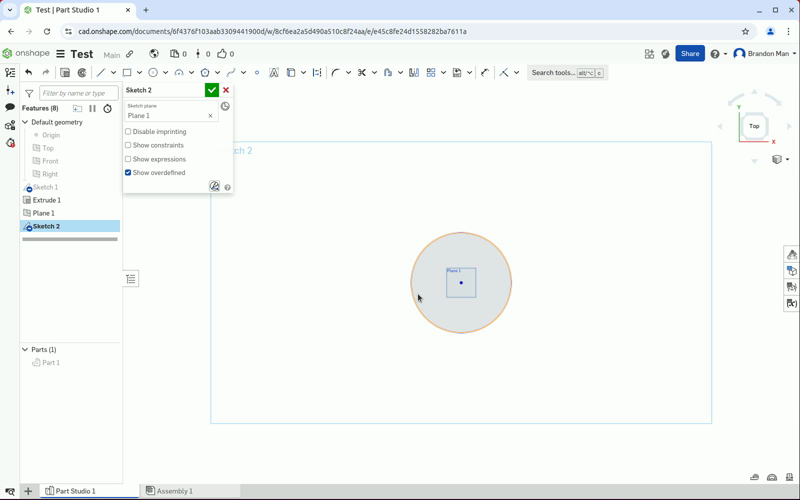
click(418, 293)
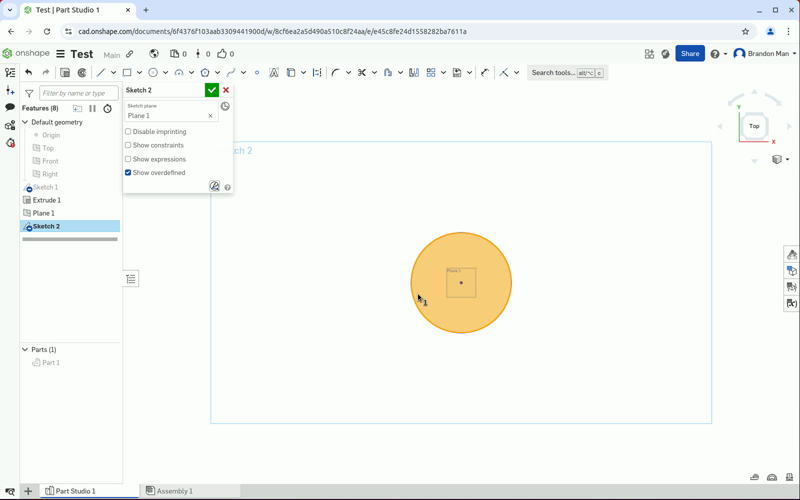
mouse_move(73, 352)
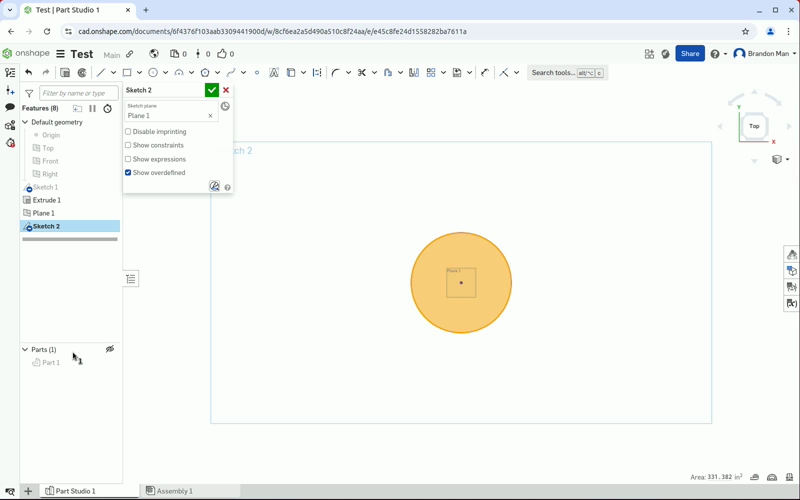
key(shift+y)
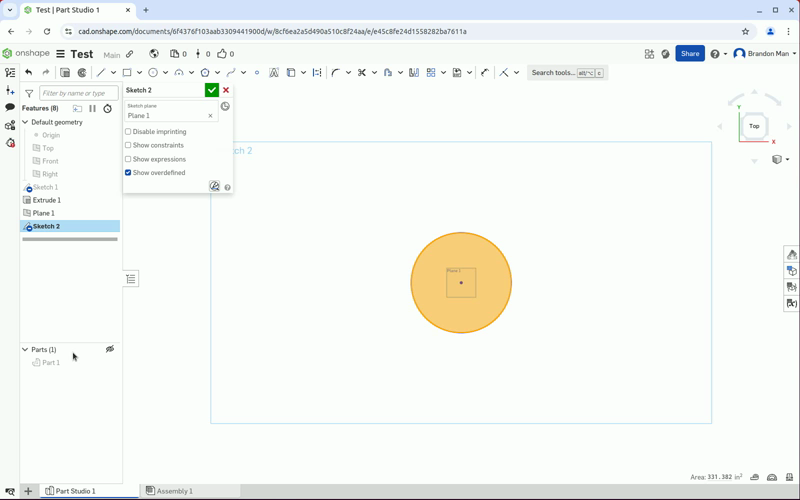
key(shift+e)
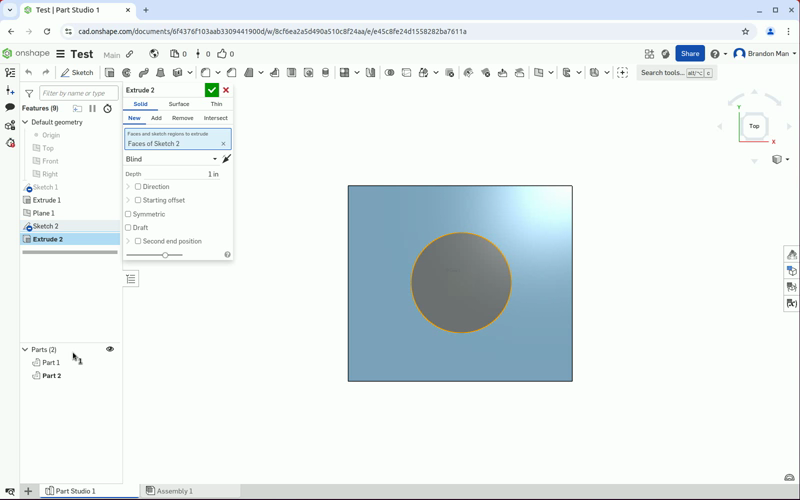
mouse_move(143, 106)
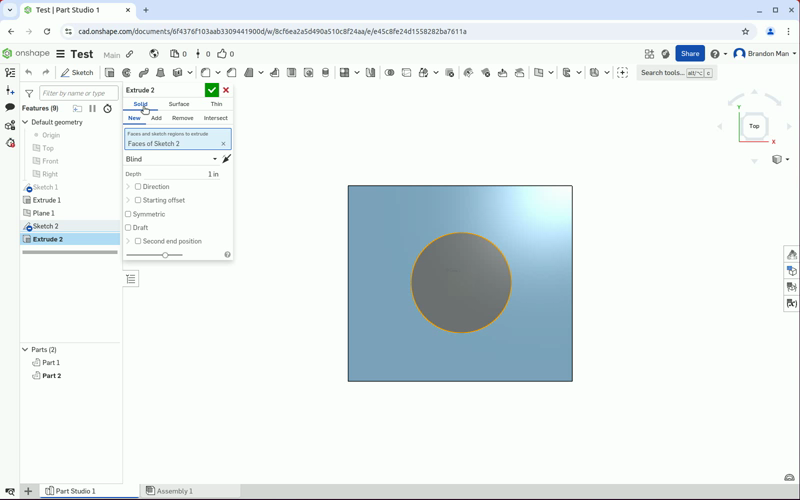
click(143, 106)
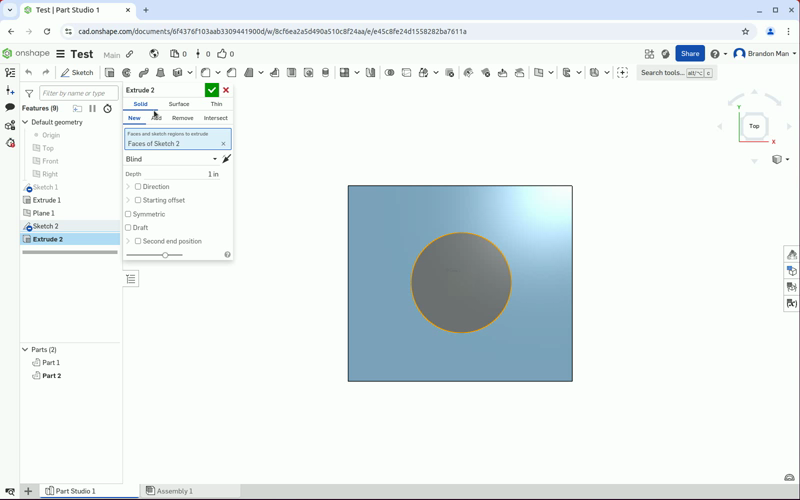
mouse_move(186, 120)
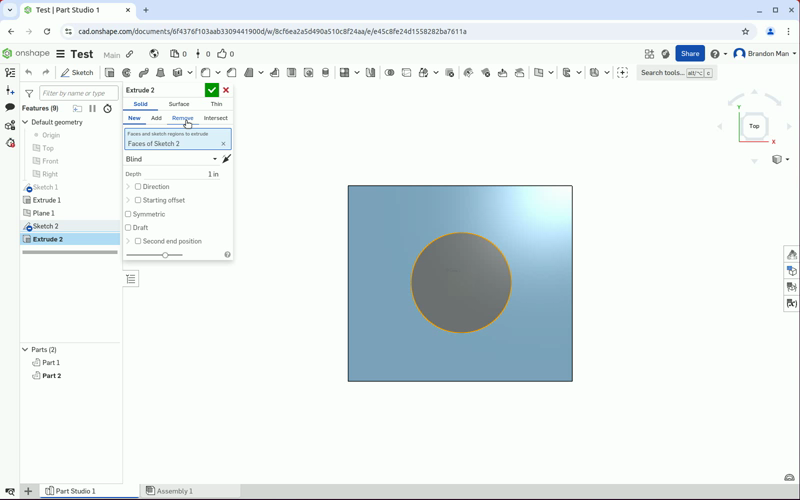
click(186, 120)
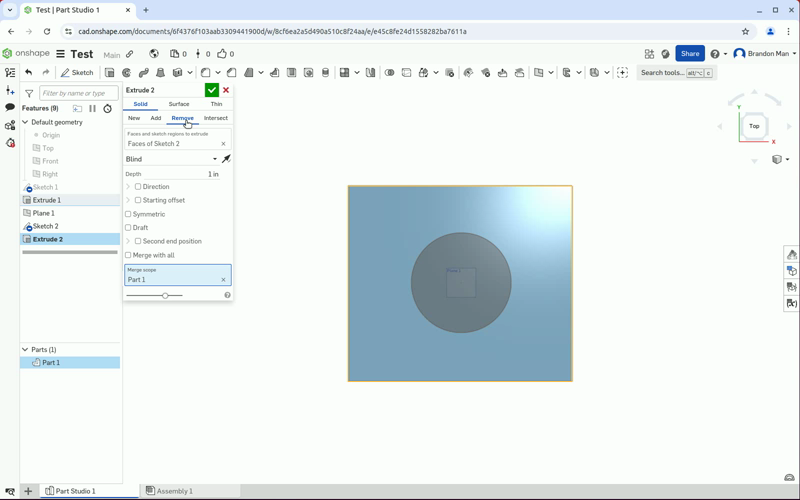
key(tab, 4)
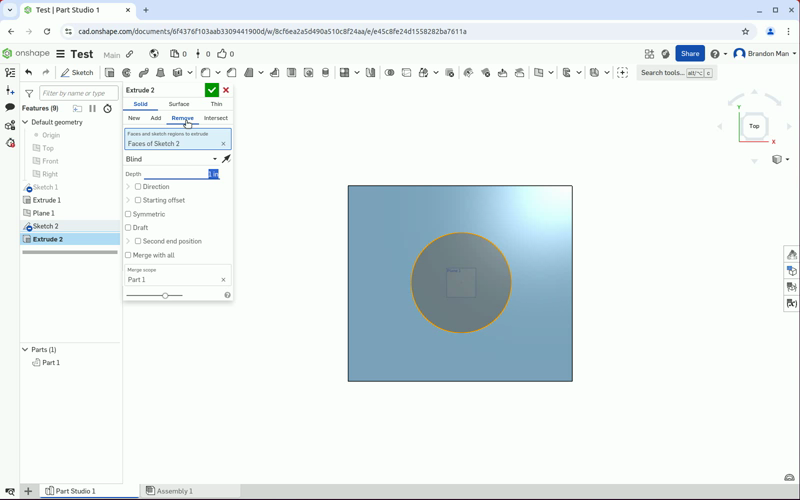
text(12.998)
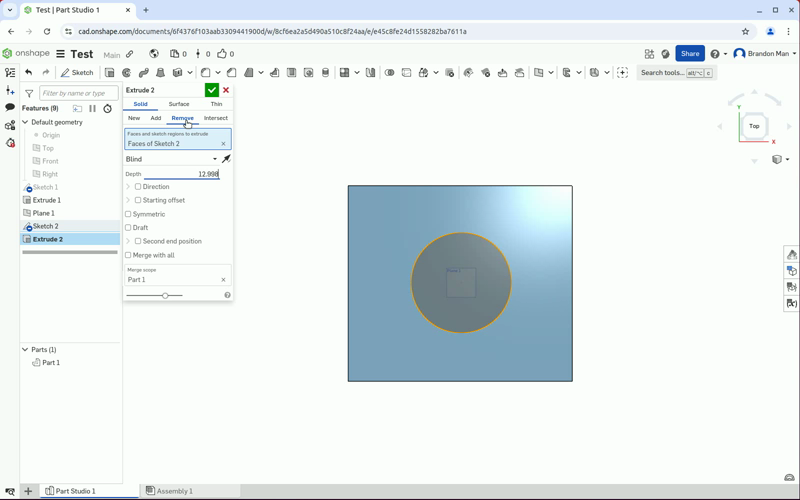
key(tab, 3)
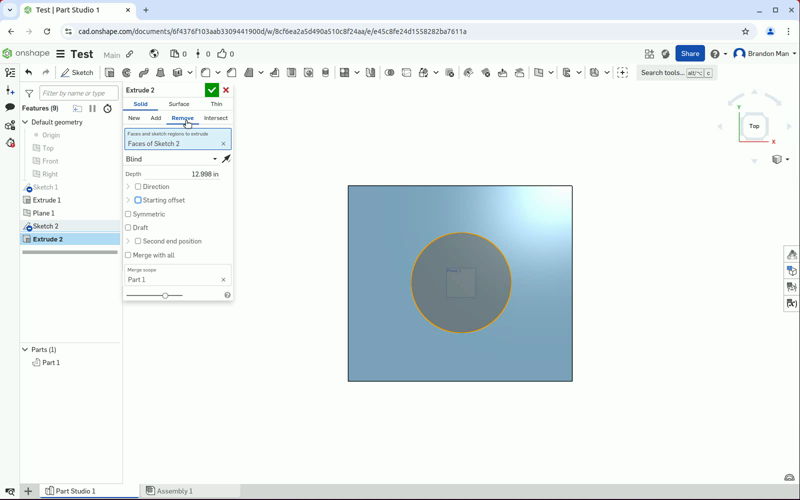
key(tab, 2)
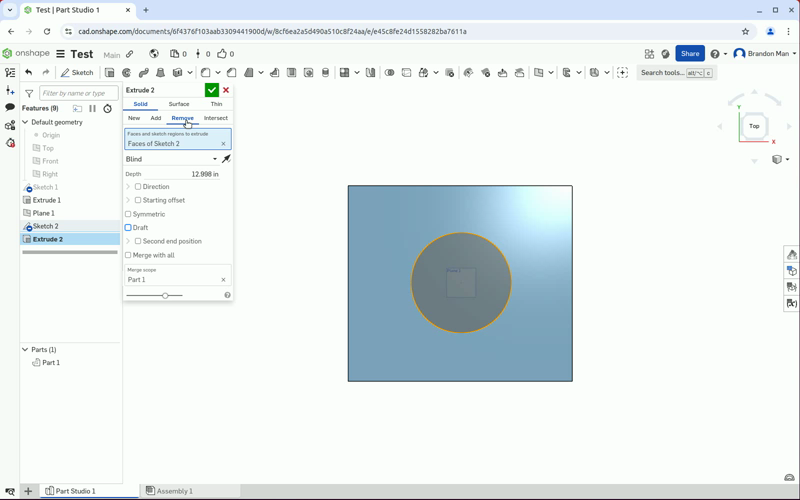
key(space)
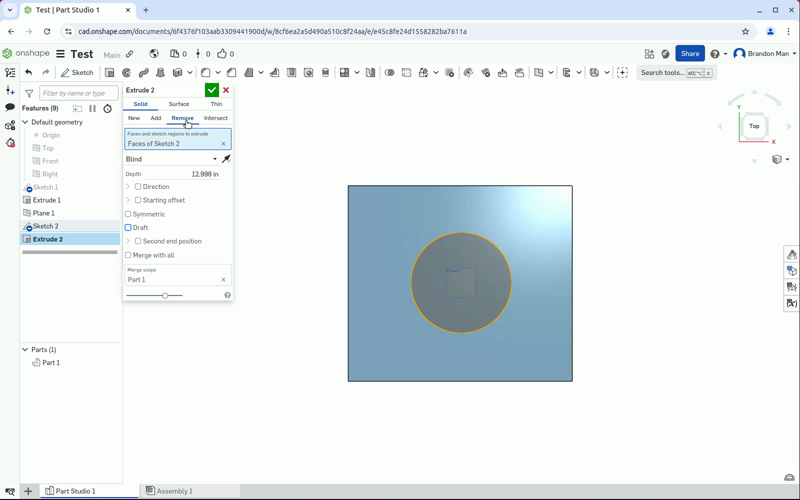
key(tab, 3)
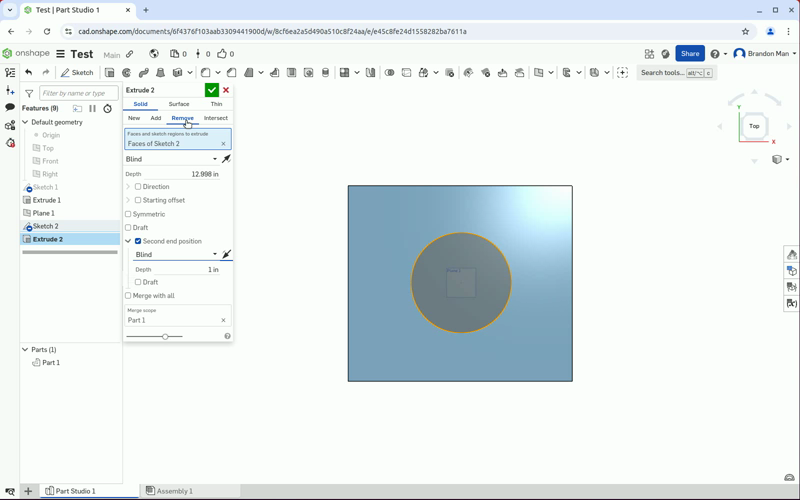
text(12.998)
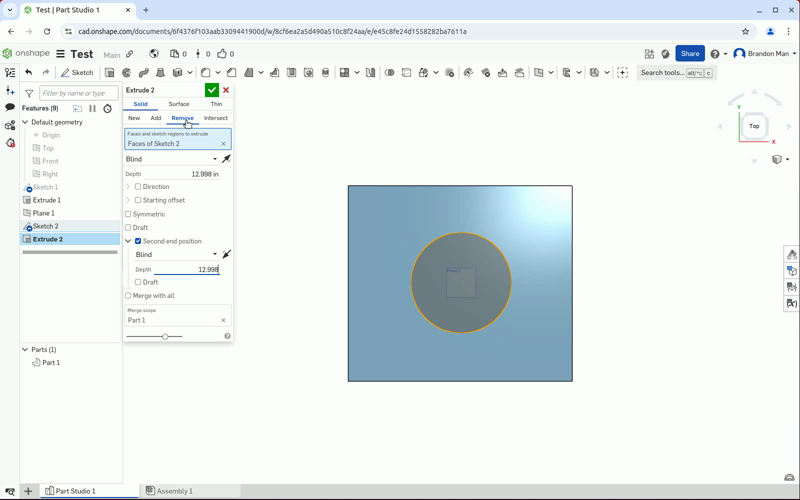
key(tab, 2)
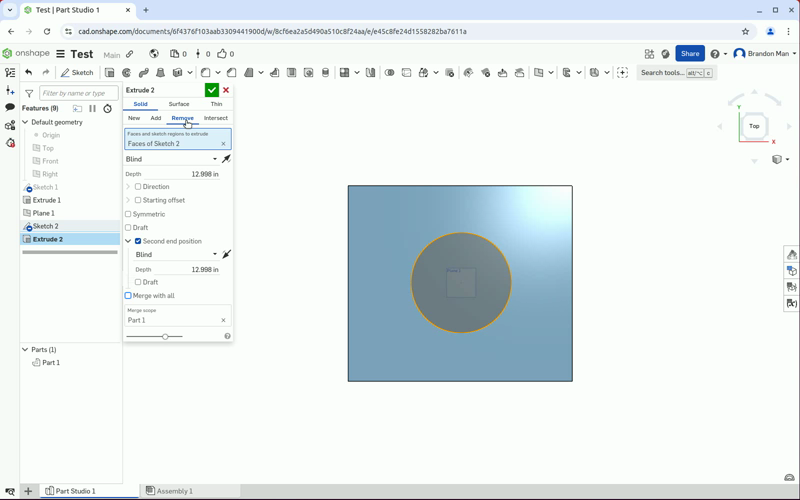
key(space)
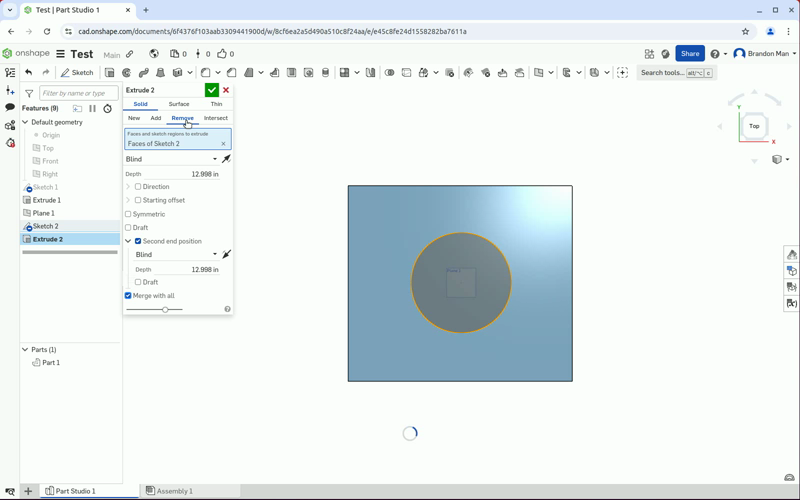
key(enter)
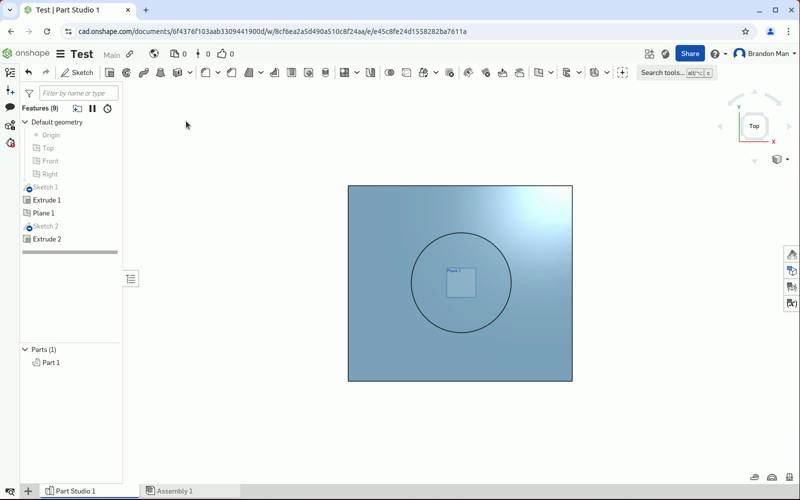
key(shift+h)
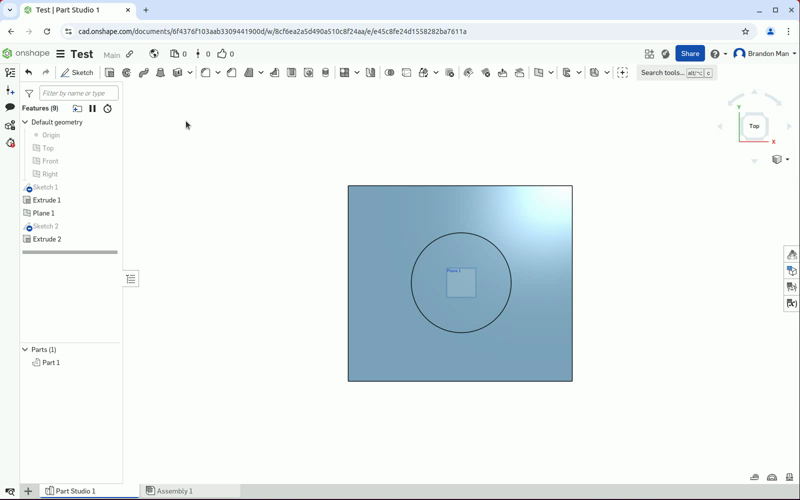
key(shift+h)
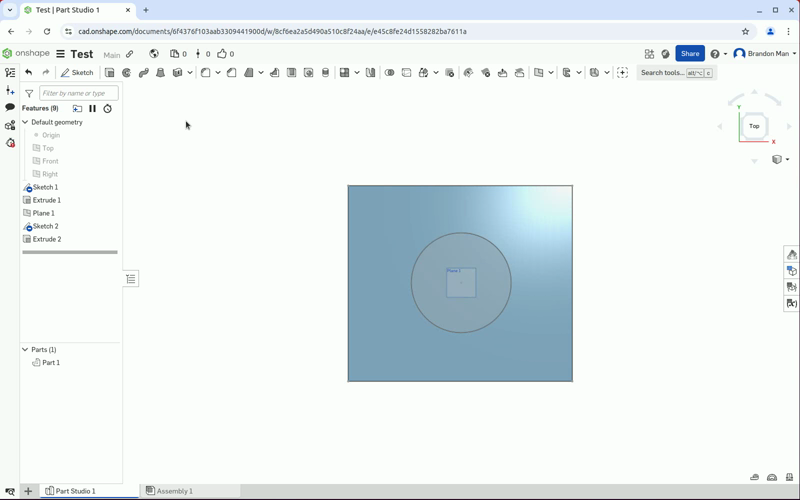
key(shift+7)
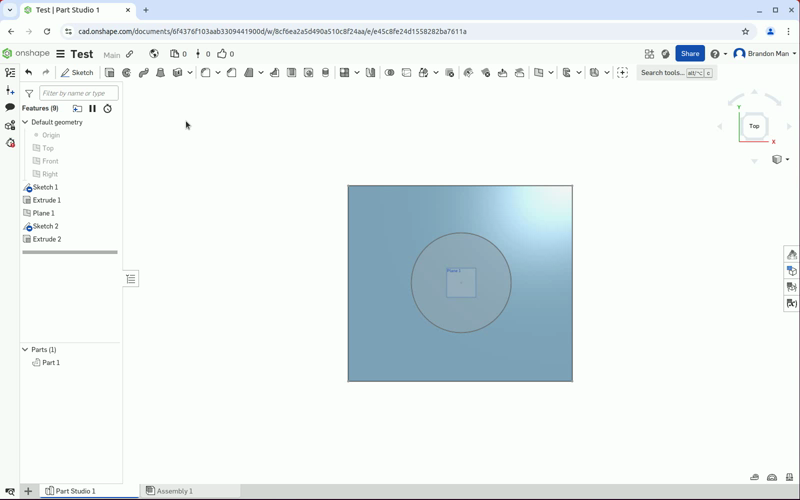
key(up, 3)
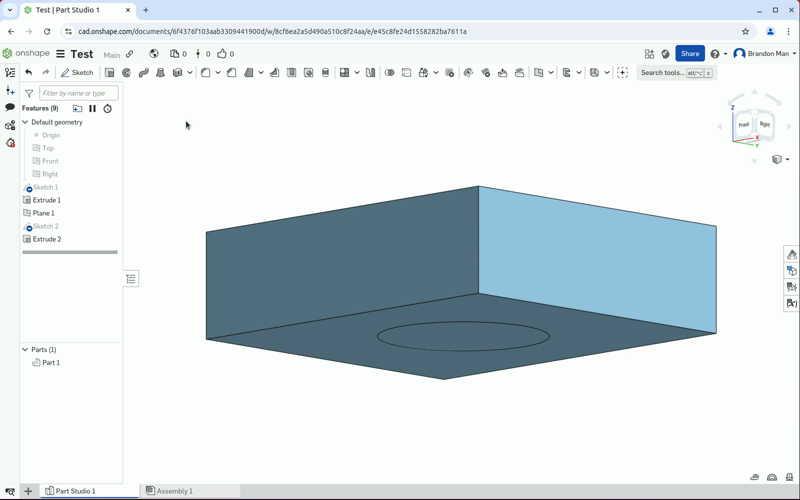
key(left, 3)
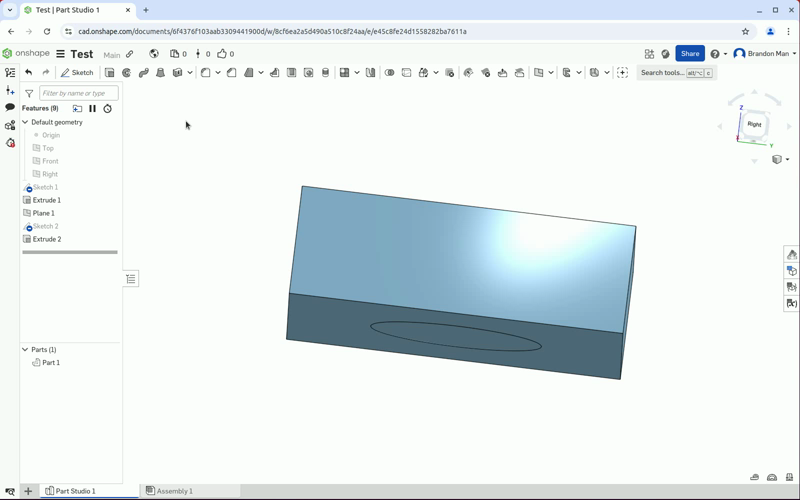
key(right, 3)
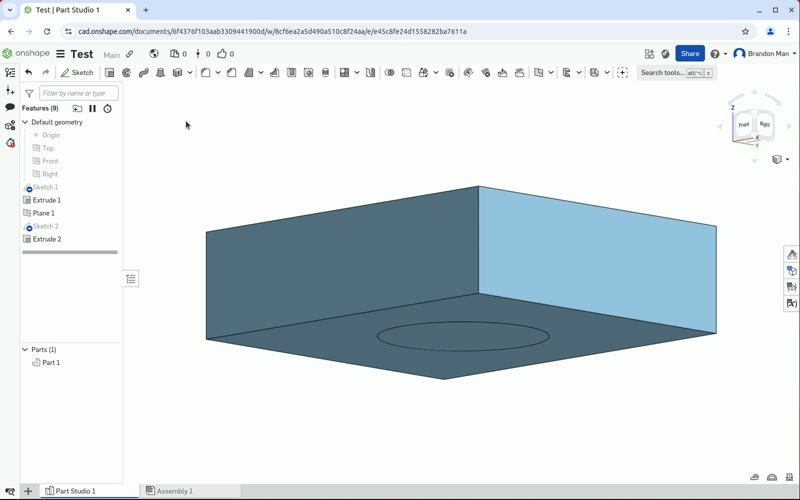
key(down, 3)
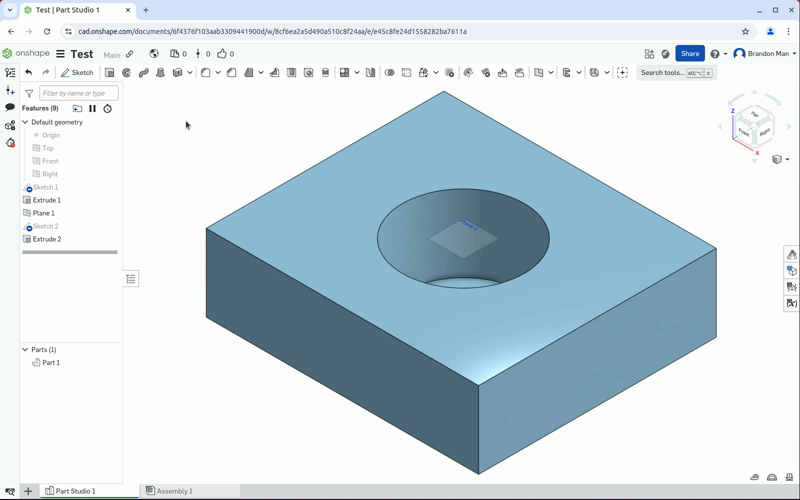
mouse_move(73, 189)
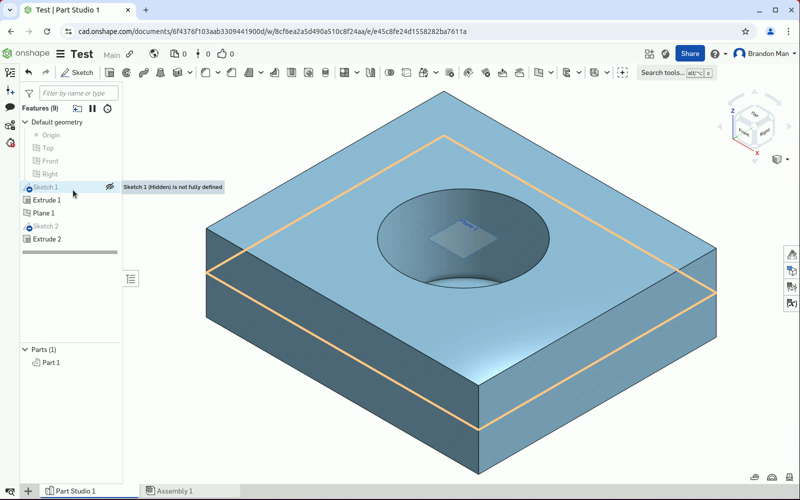
click(73, 189)